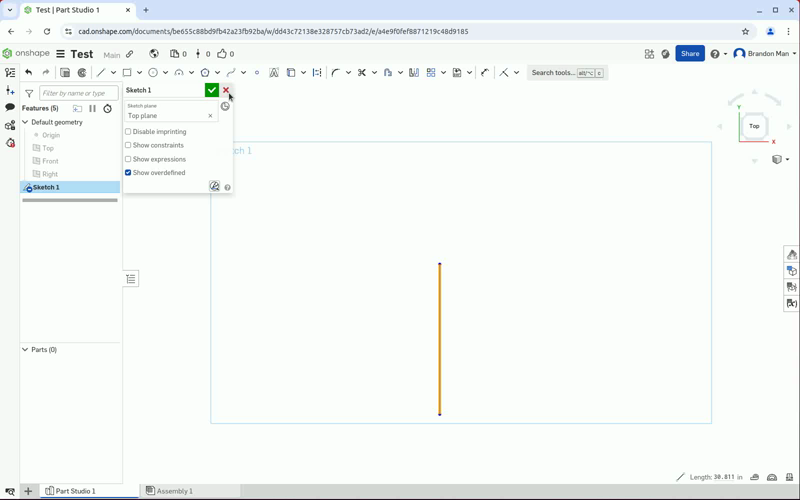
key(shift+h)
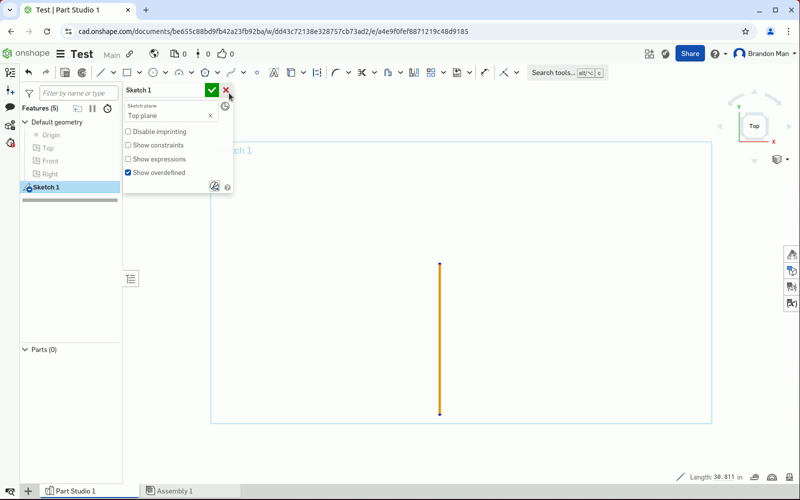
key(shift+s)
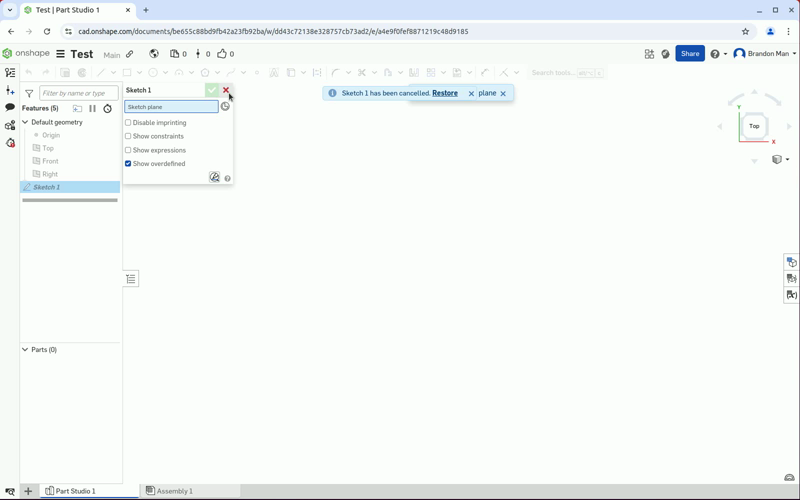
mouse_move(73, 150)
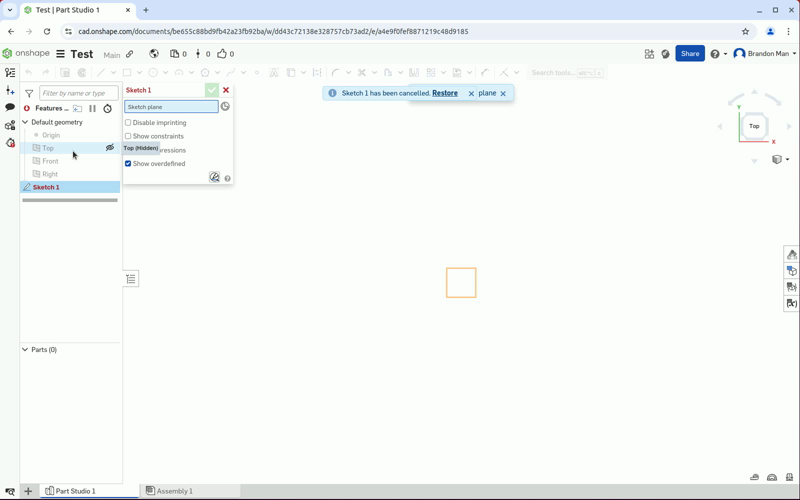
click(73, 150)
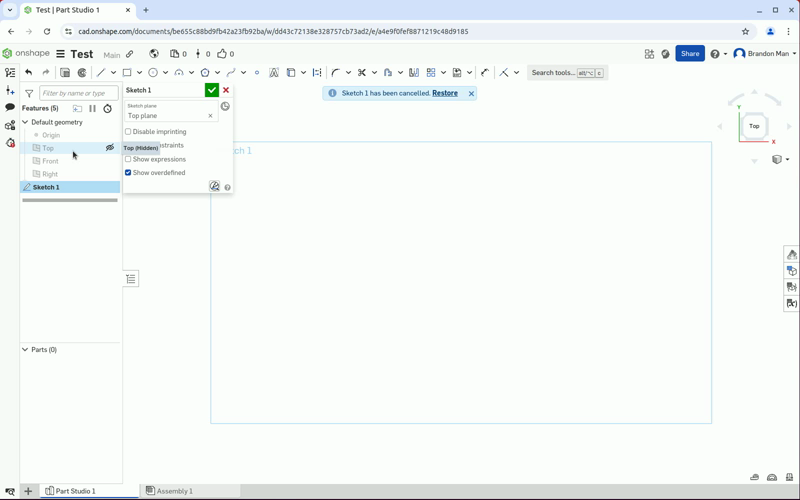
mouse_move(73, 352)
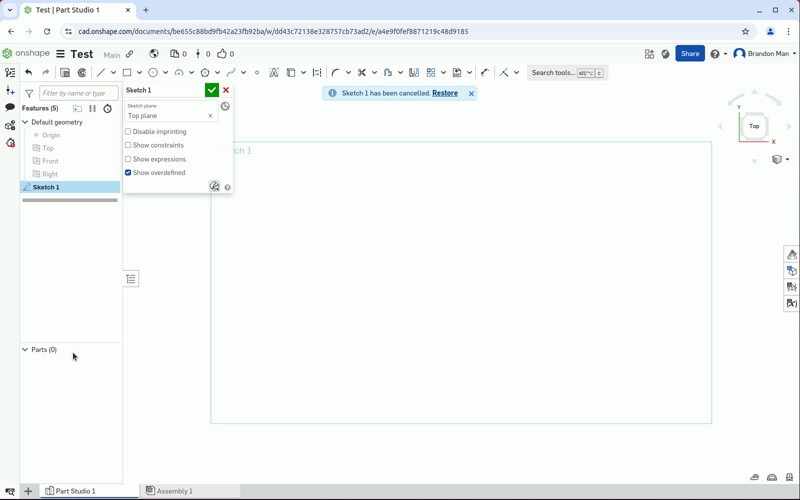
key(y)
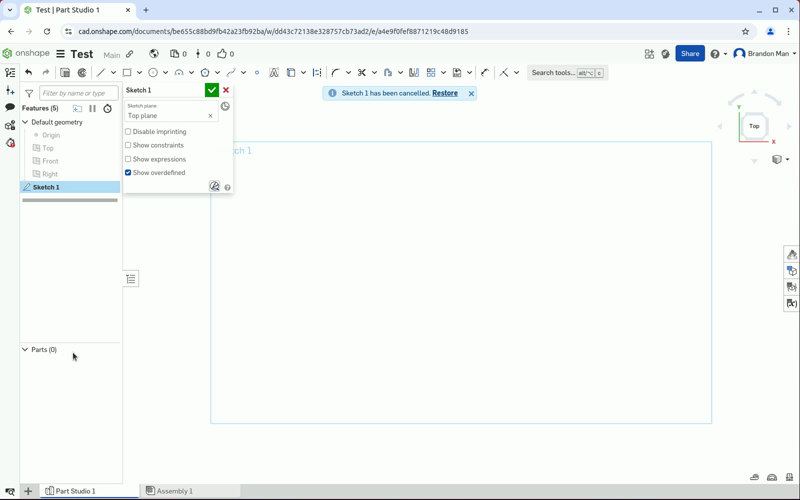
key(c)
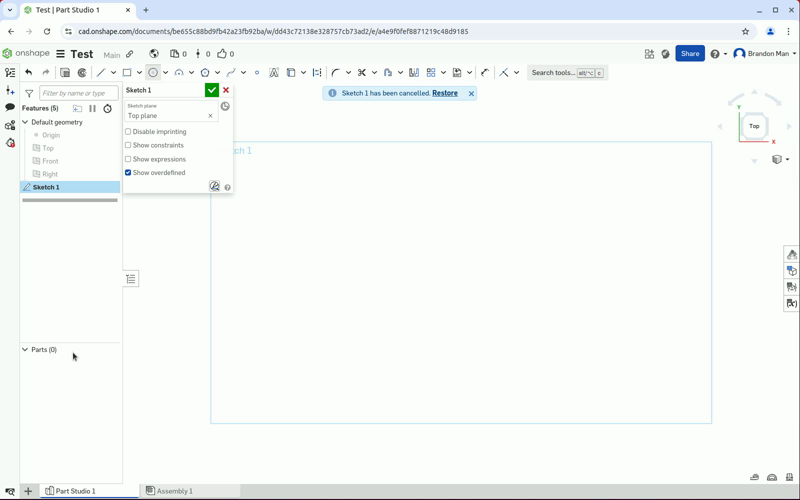
key_down(shift)
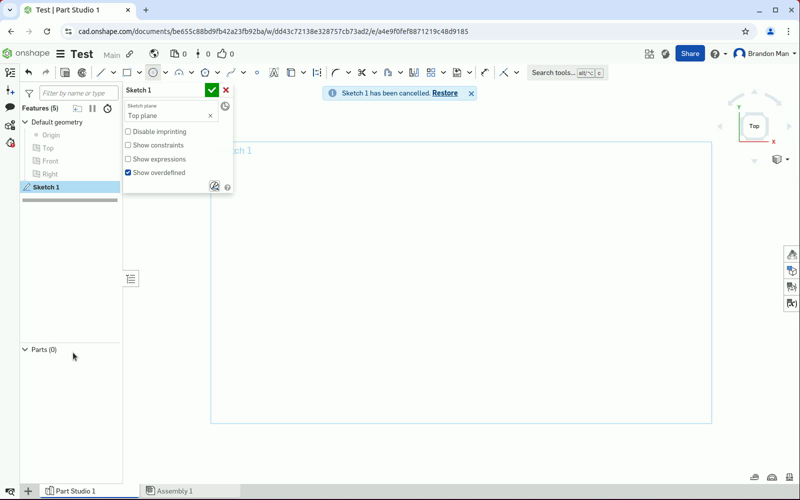
mouse_move(461, 282)
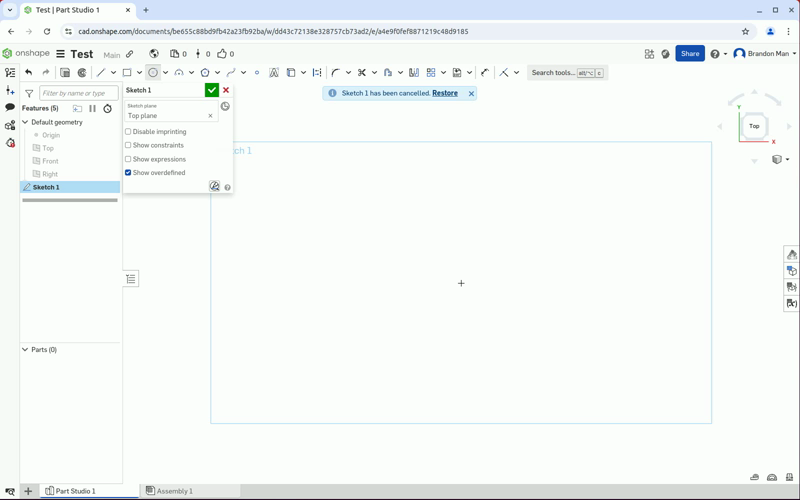
click(461, 282)
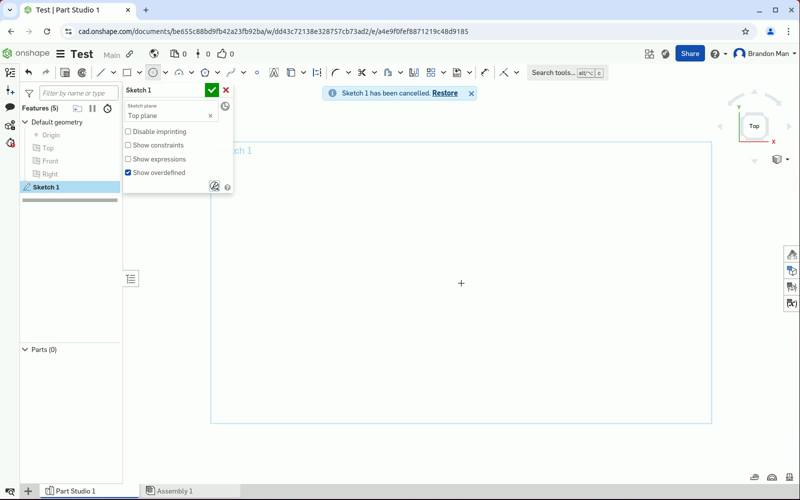
key_up(shift)
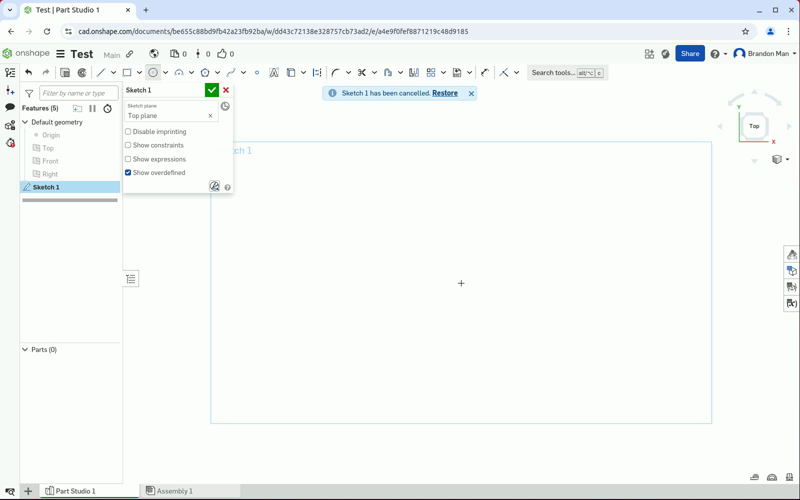
mouse_move(498, 282)
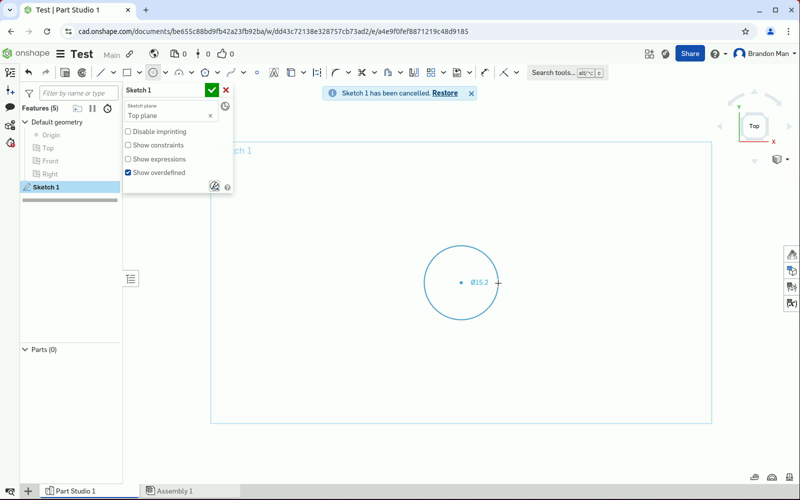
click(498, 282)
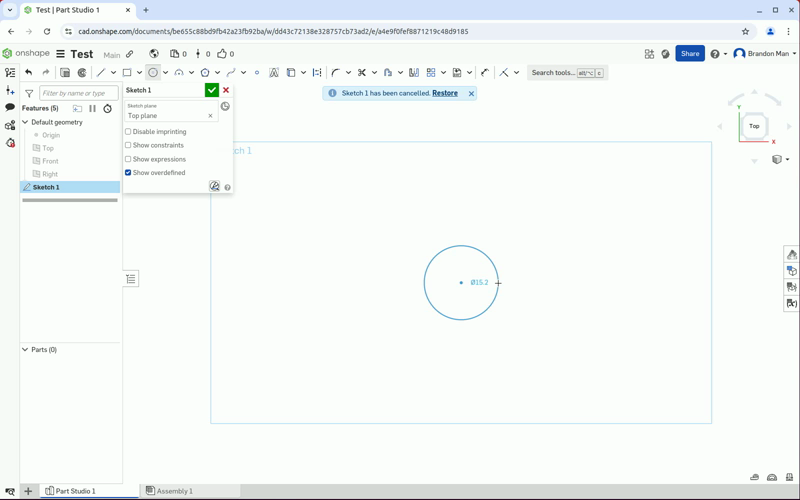
key(esc)
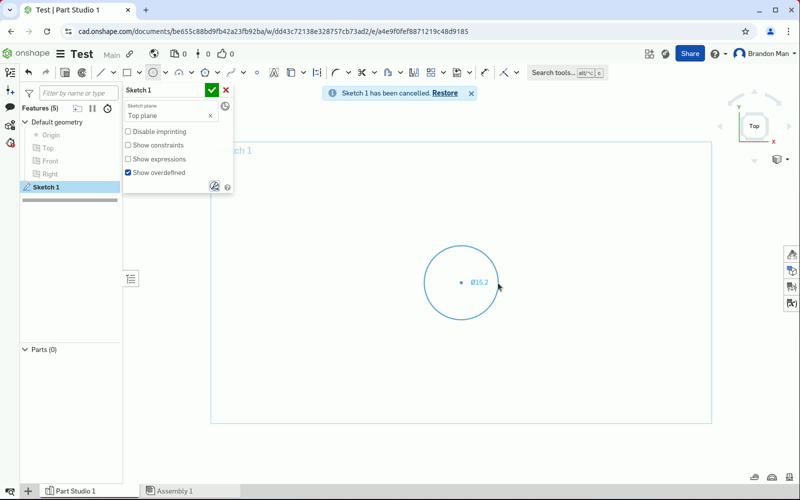
key(c)
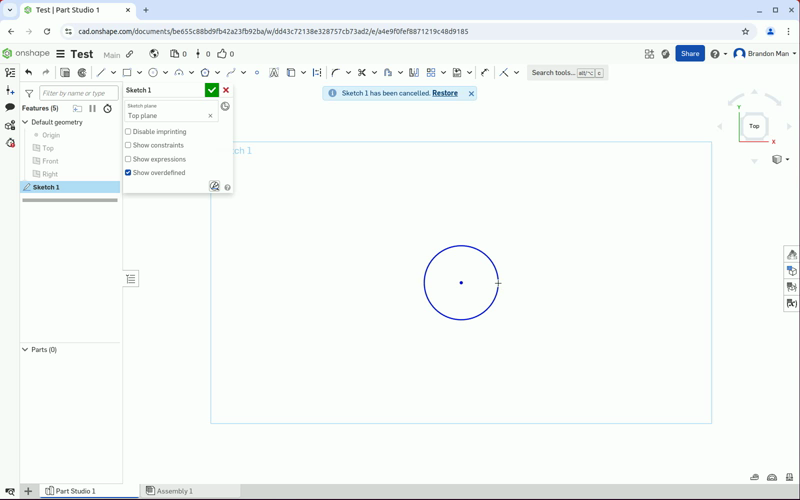
key_down(shift)
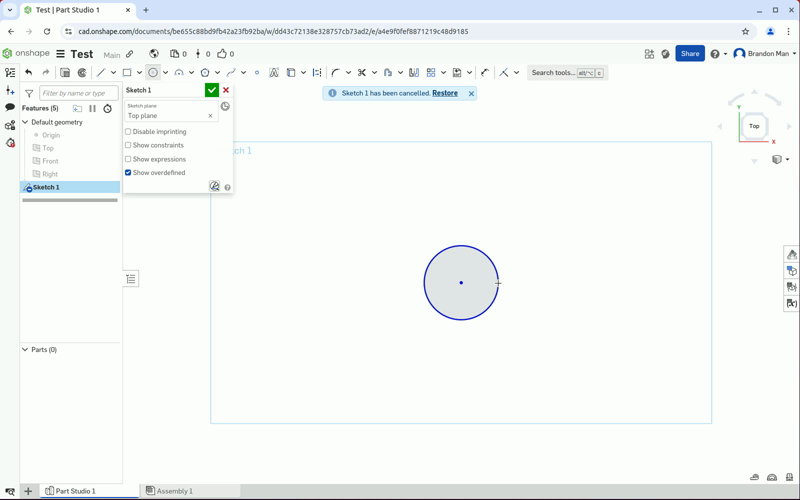
mouse_move(461, 282)
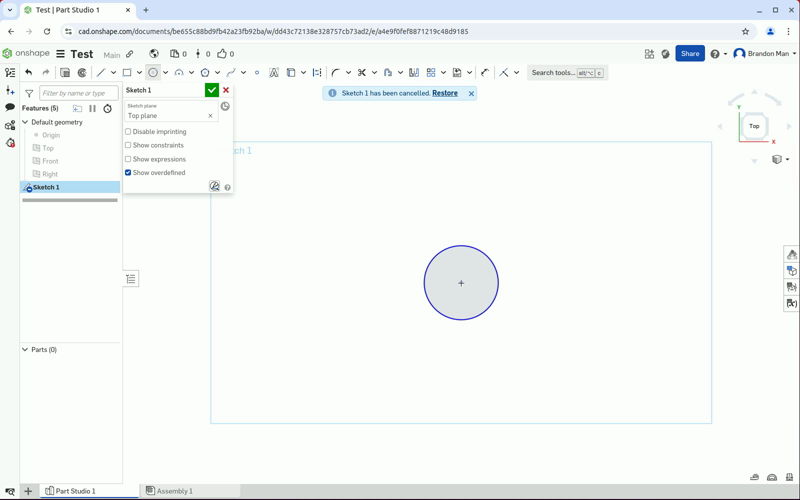
click(461, 282)
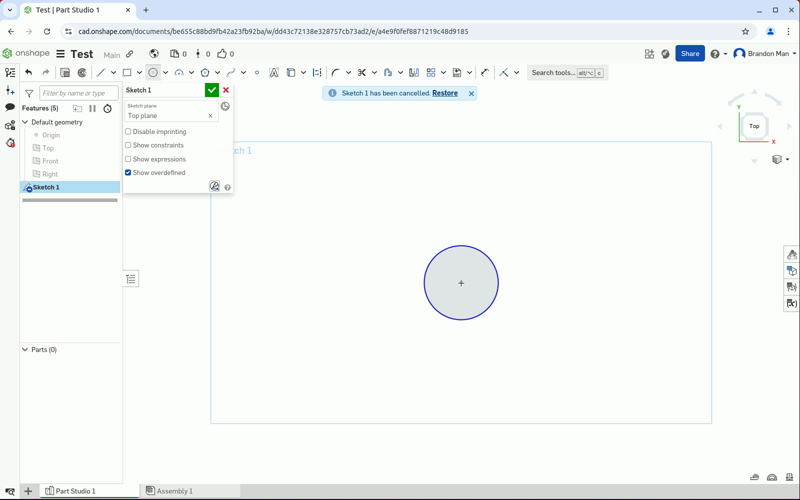
key_up(shift)
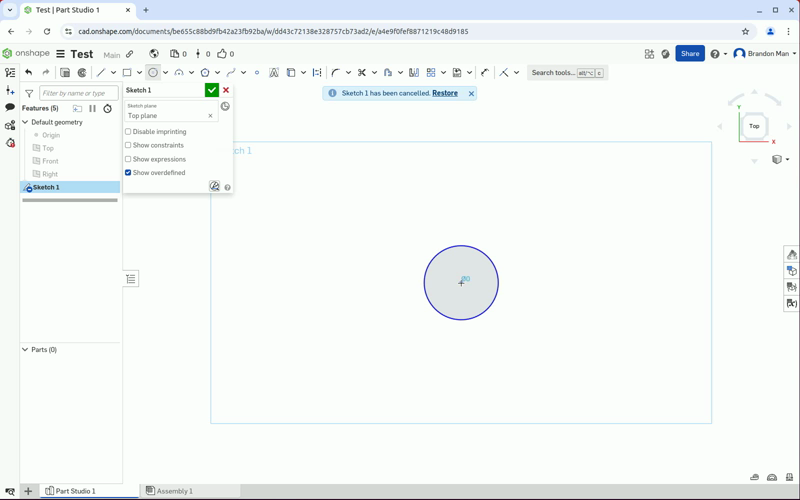
mouse_move(489, 282)
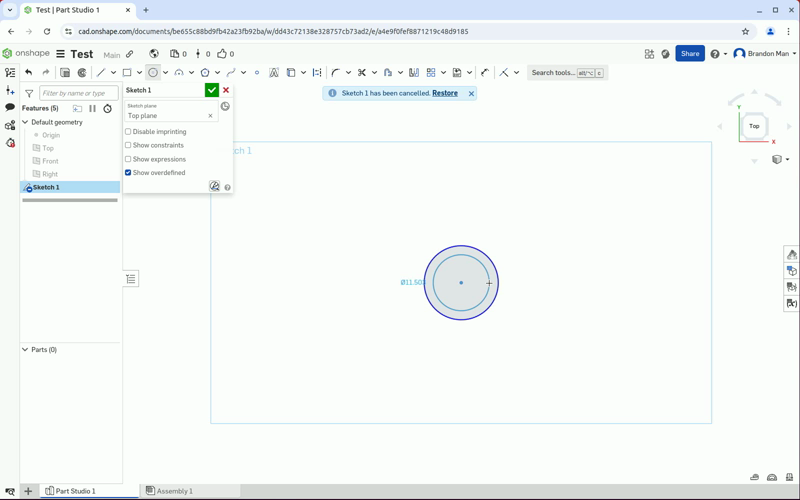
click(489, 282)
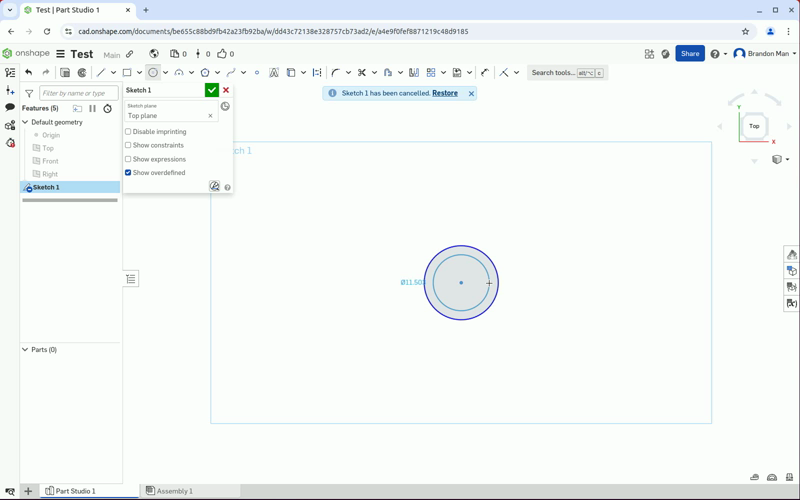
key(esc)
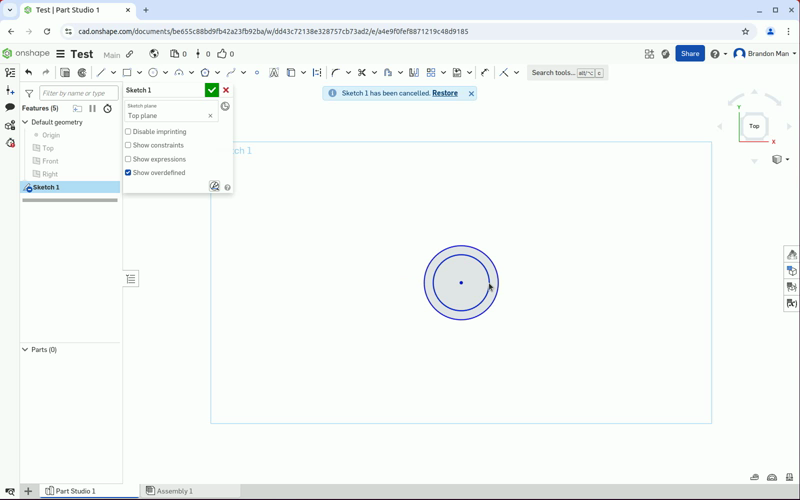
mouse_move(427, 291)
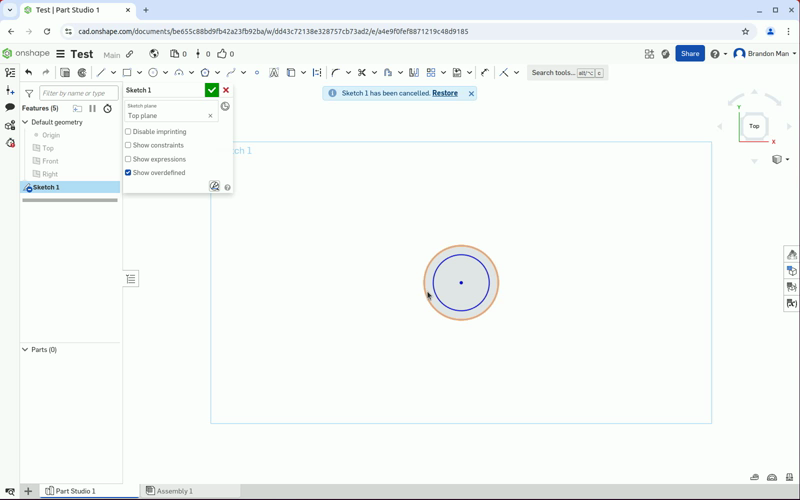
click(427, 291)
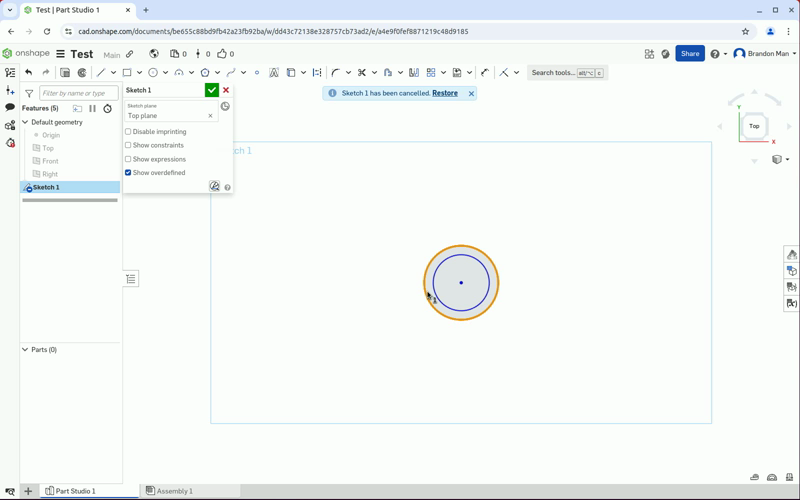
mouse_move(73, 352)
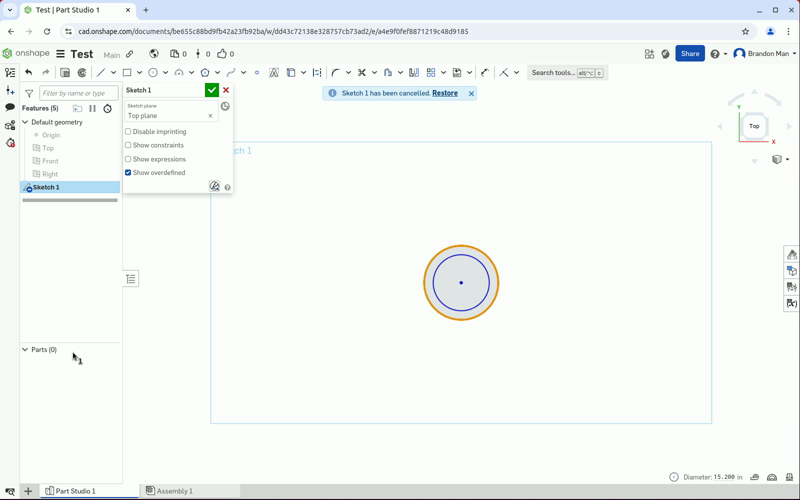
key(shift+y)
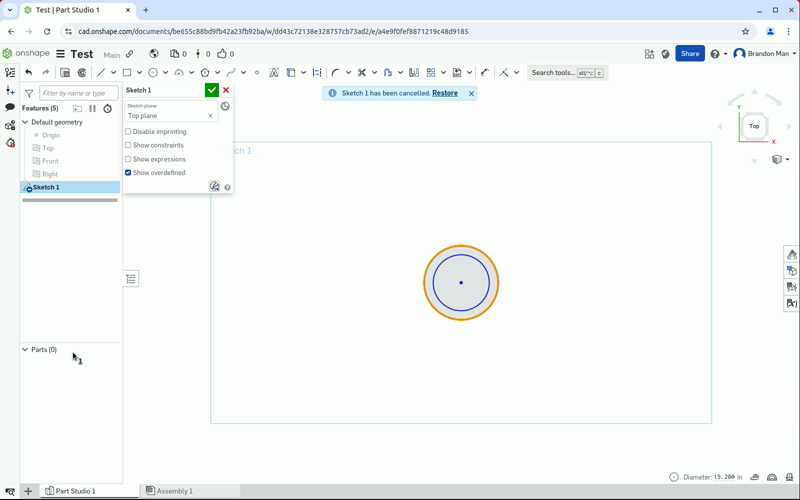
key(shift+e)
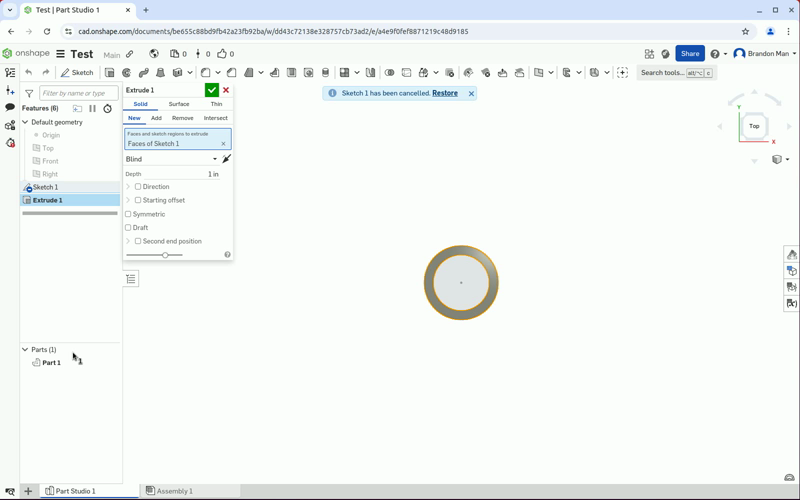
mouse_move(143, 106)
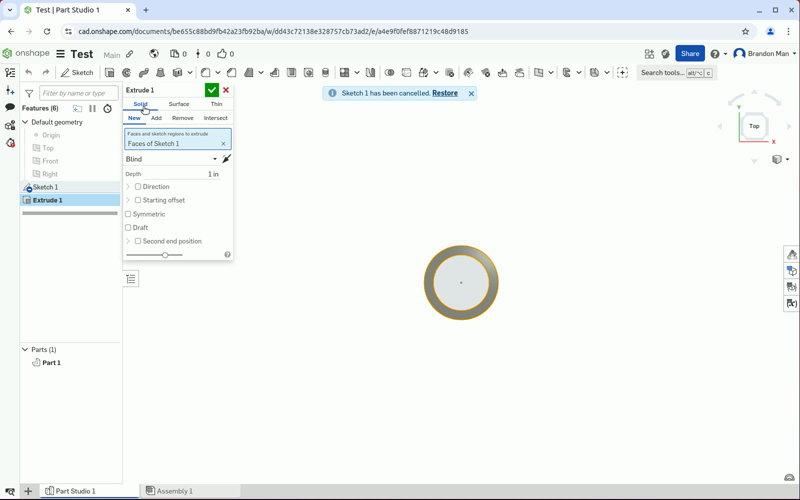
click(143, 106)
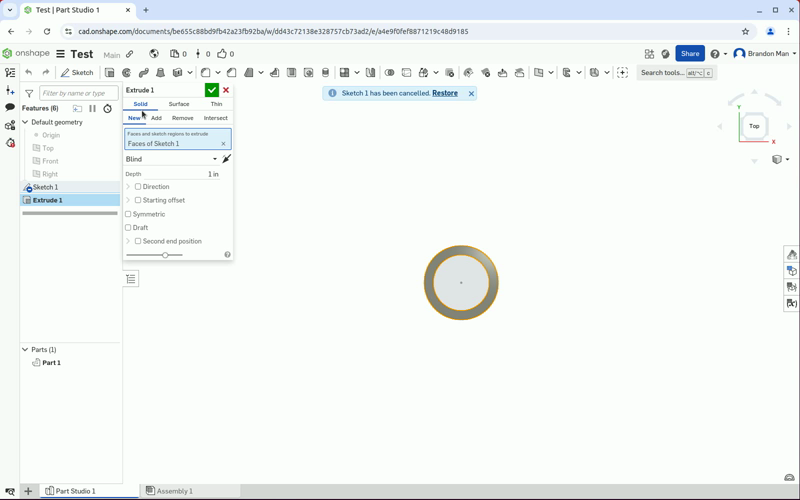
mouse_move(137, 120)
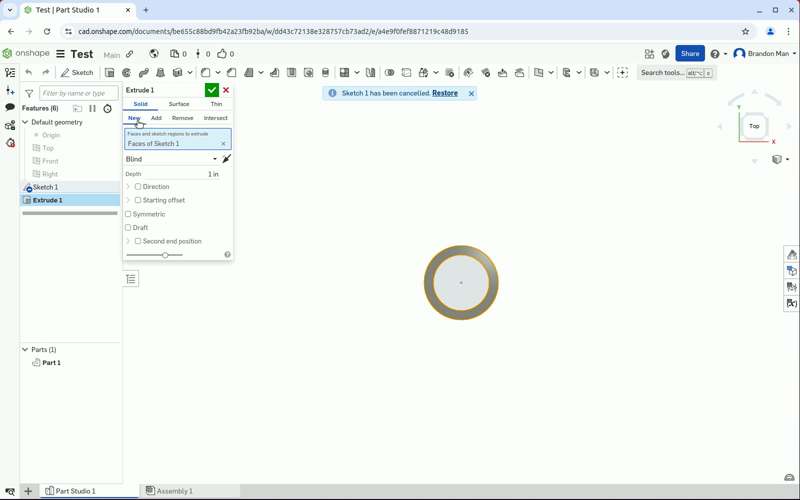
click(137, 120)
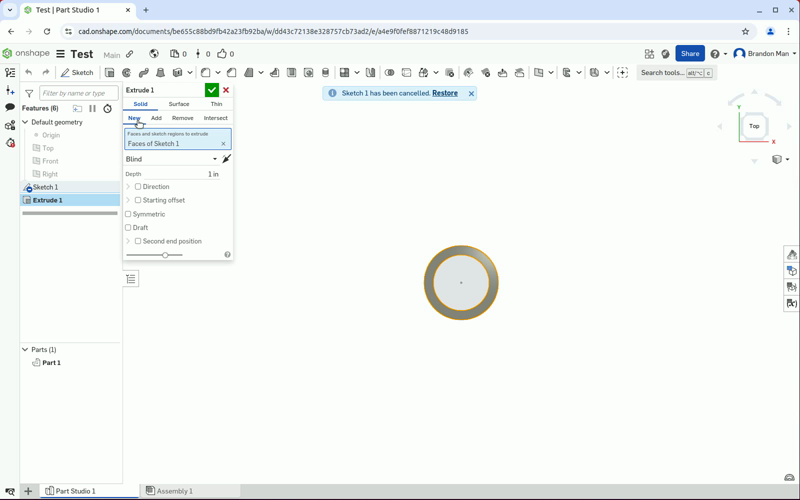
key(tab, 4)
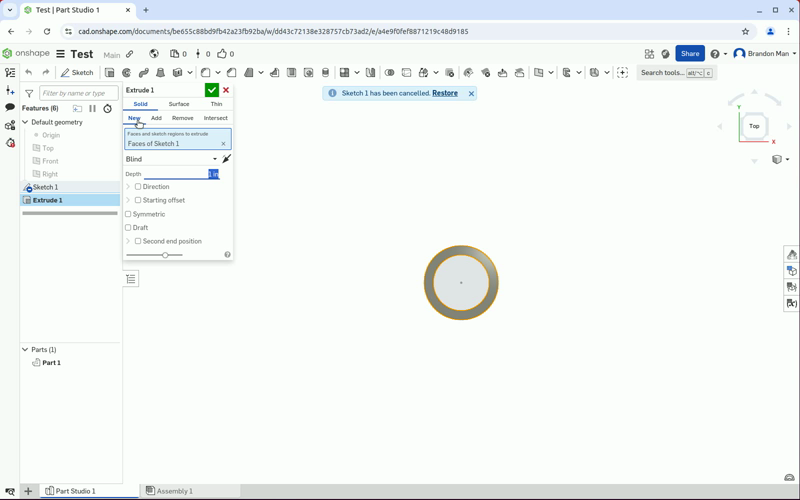
text(0.963)
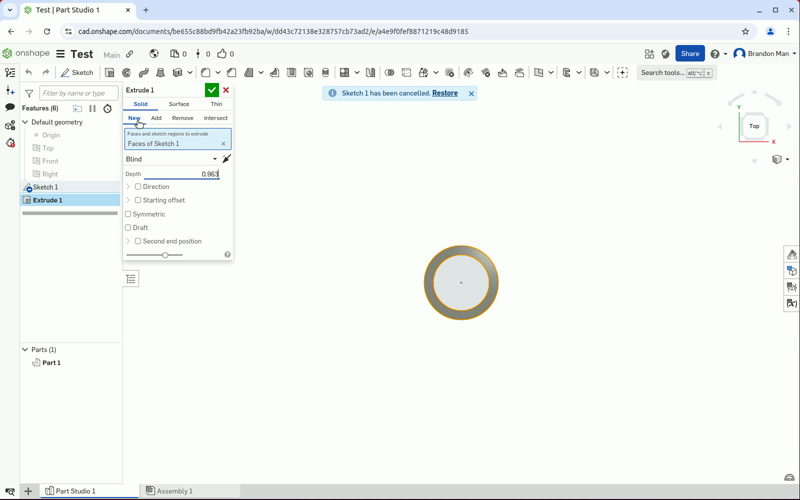
key(enter)
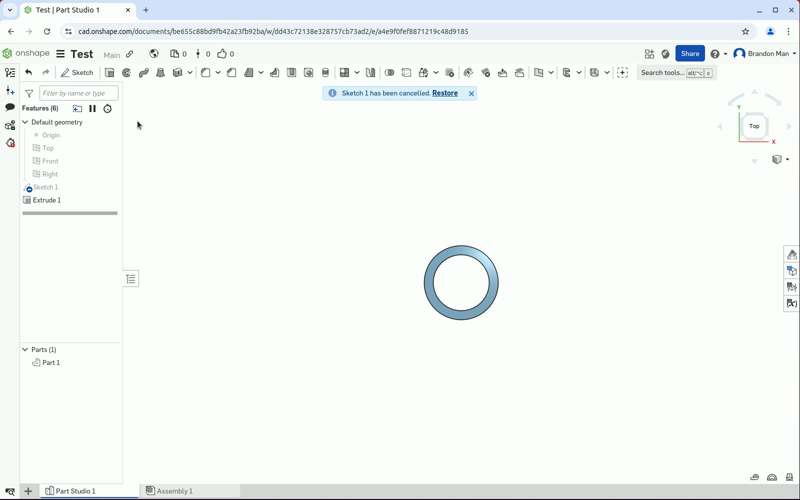
key(shift+h)
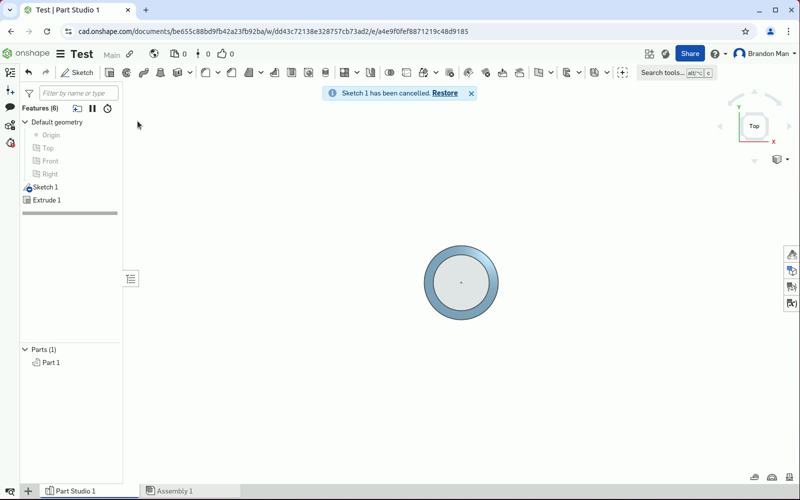
key(shift+h)
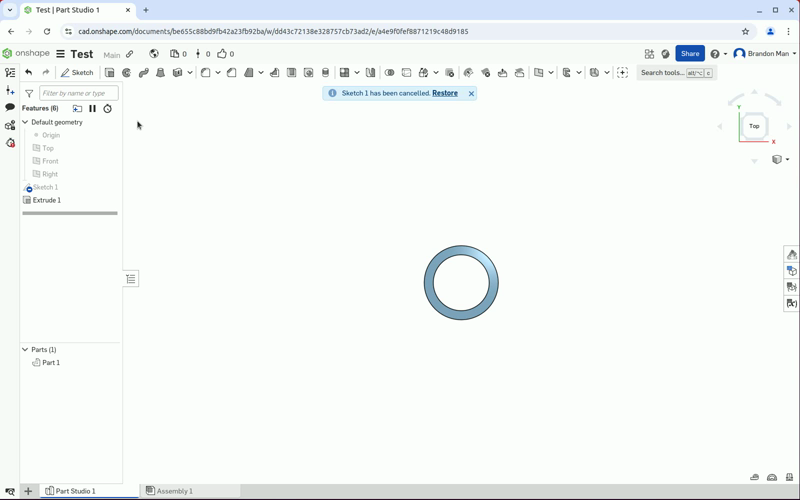
mouse_move(73, 189)
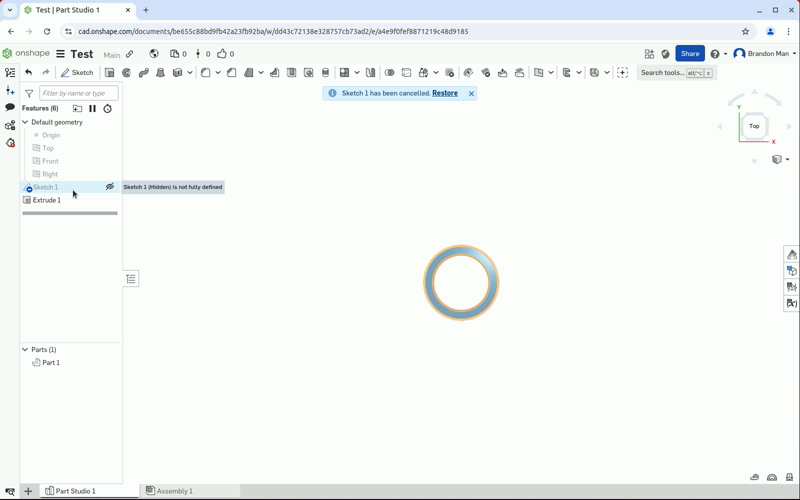
click(73, 189)
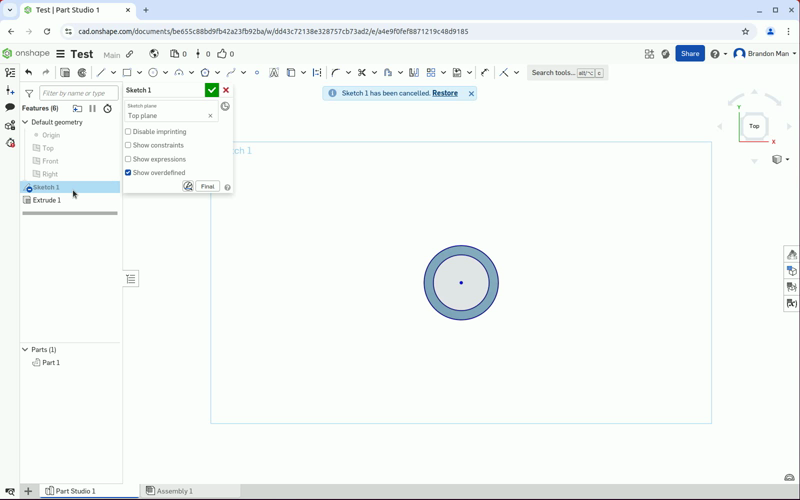
mouse_move(229, 92)
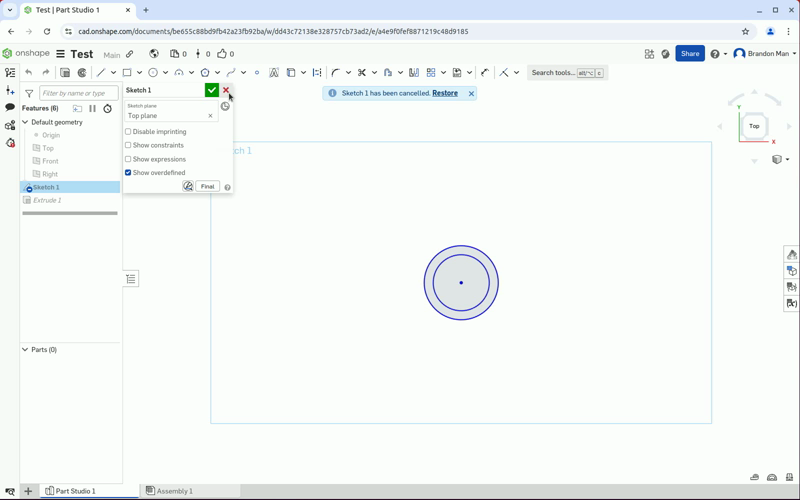
click(229, 92)
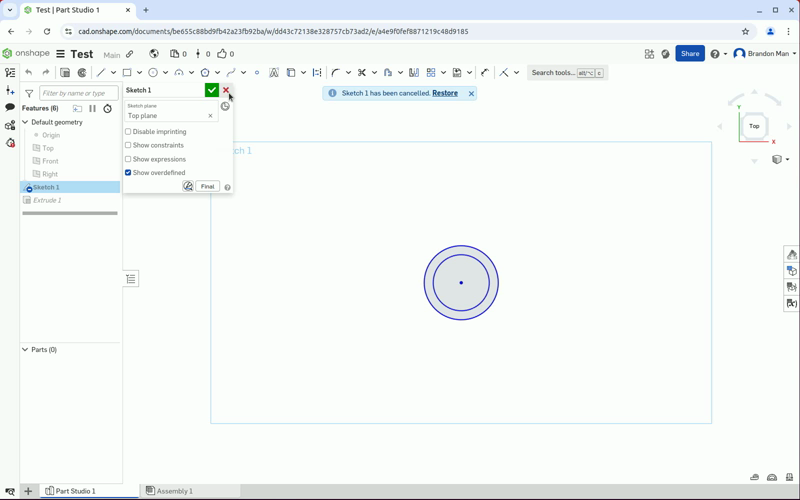
key(shift+s)
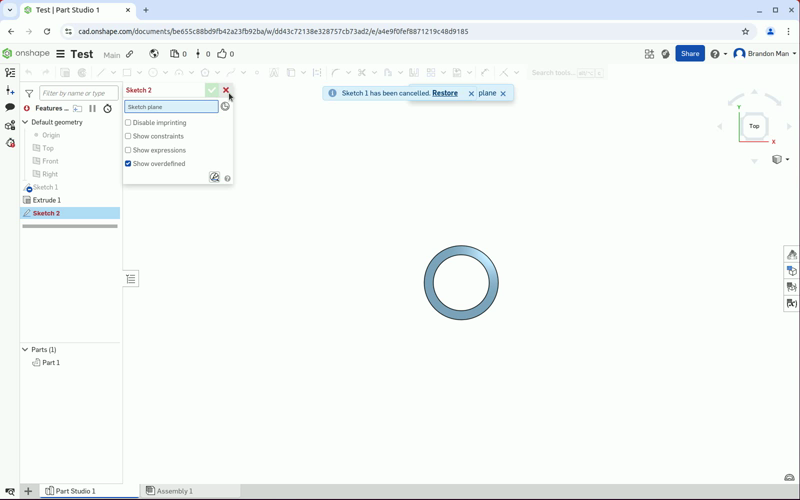
mouse_move(73, 150)
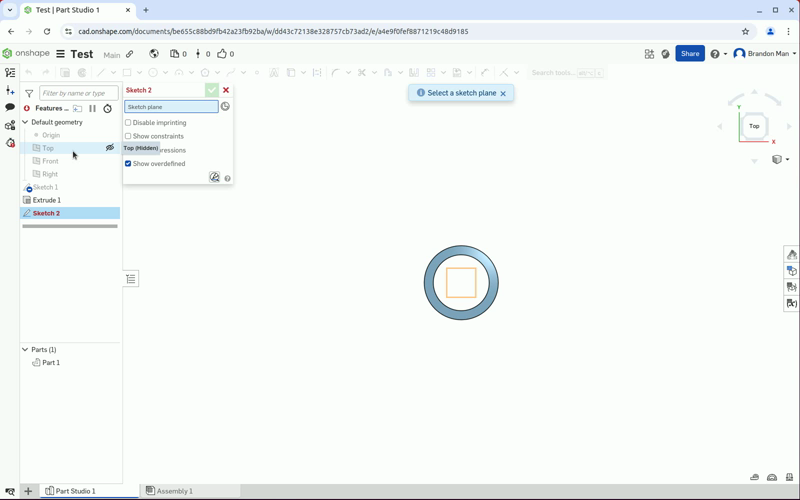
click(73, 150)
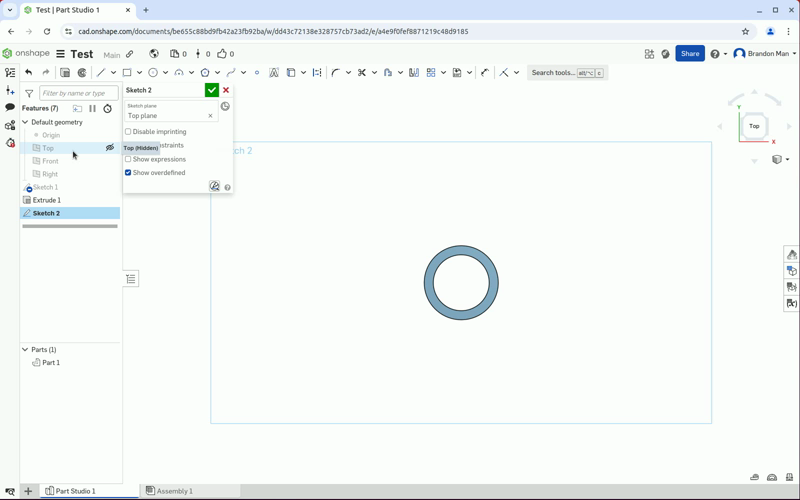
mouse_move(73, 352)
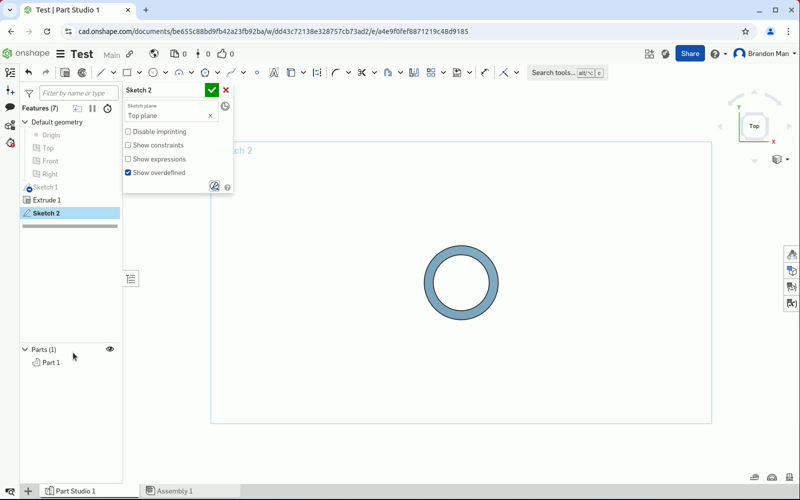
key(y)
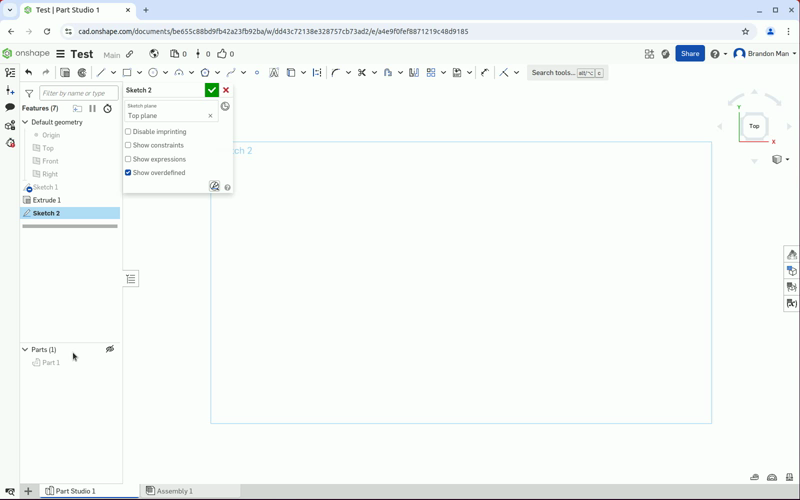
key(c)
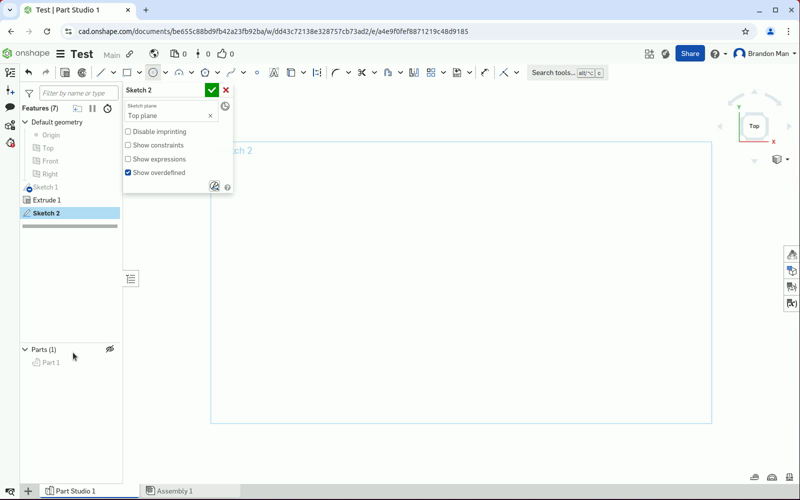
key_down(shift)
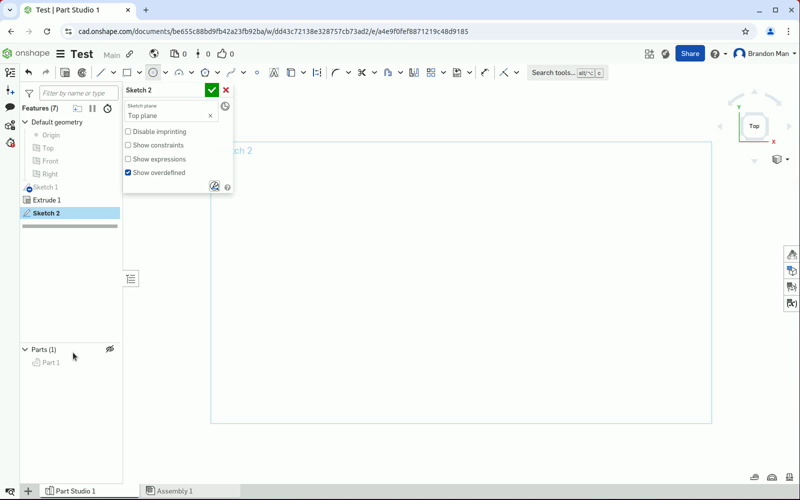
mouse_move(505, 361)
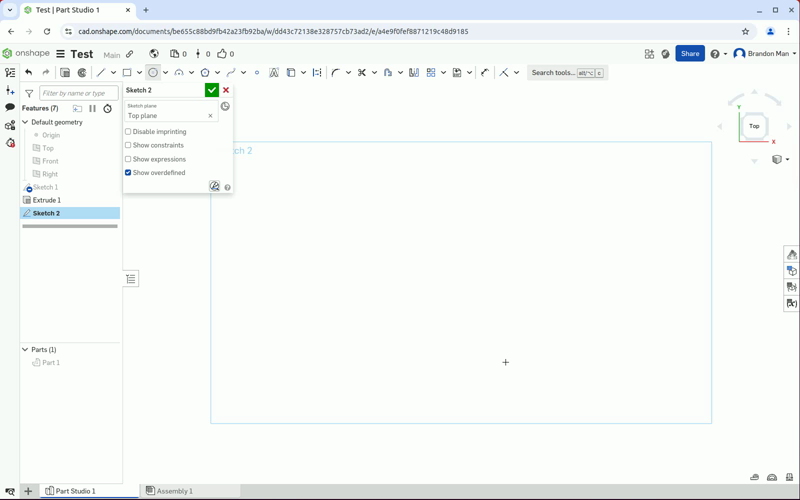
click(505, 361)
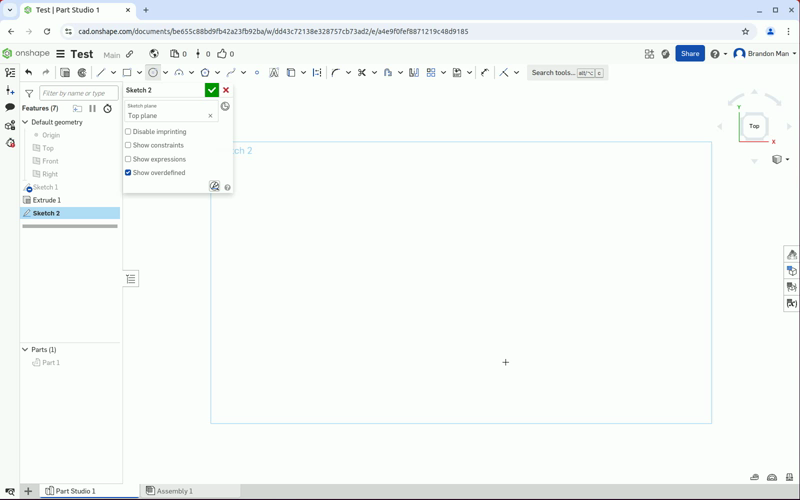
key_up(shift)
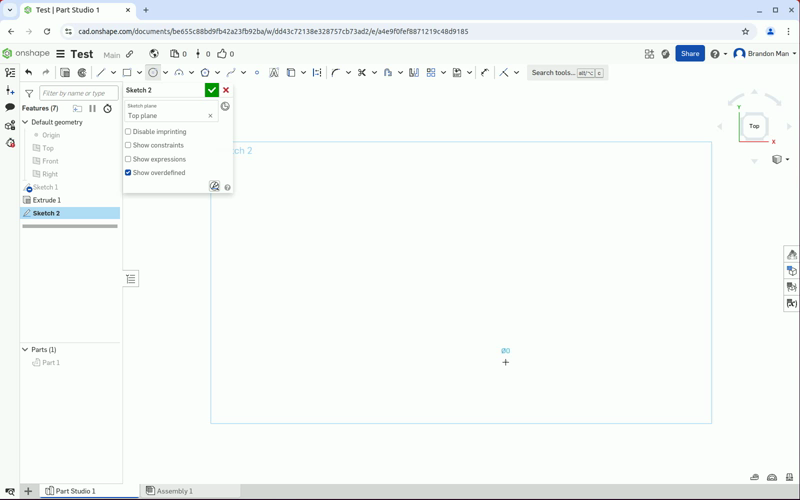
mouse_move(540, 361)
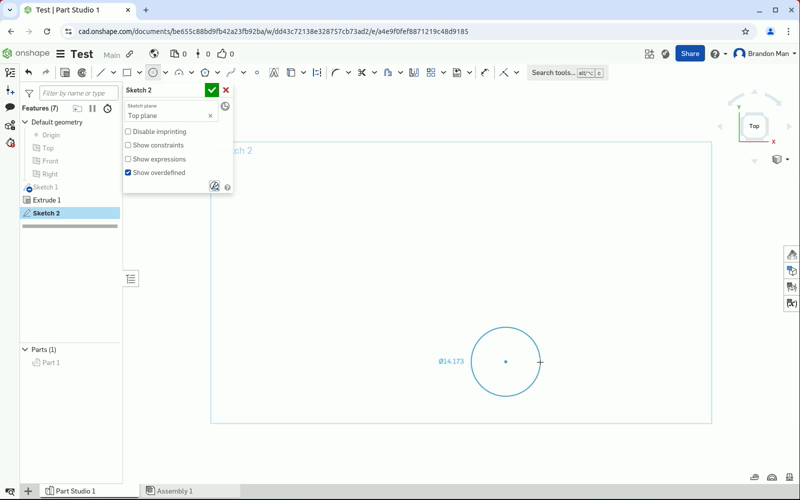
click(540, 361)
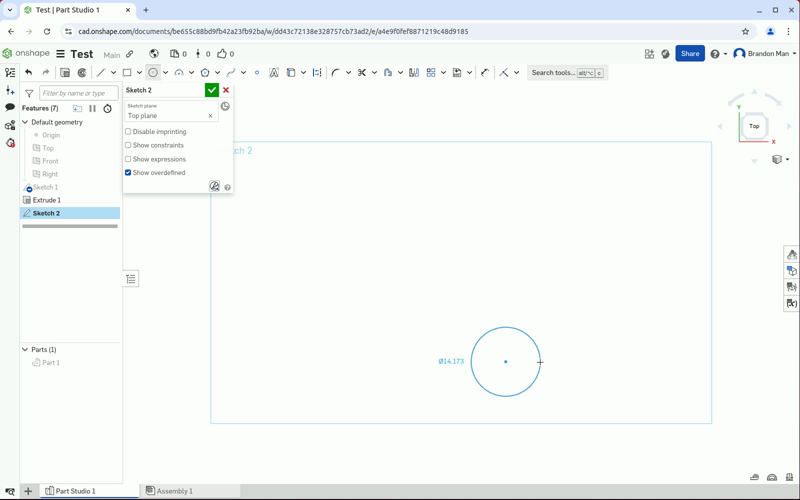
key(esc)
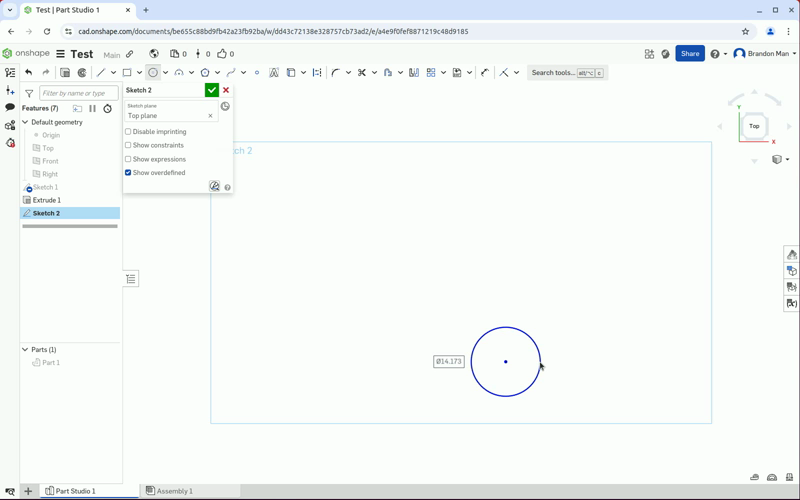
key(c)
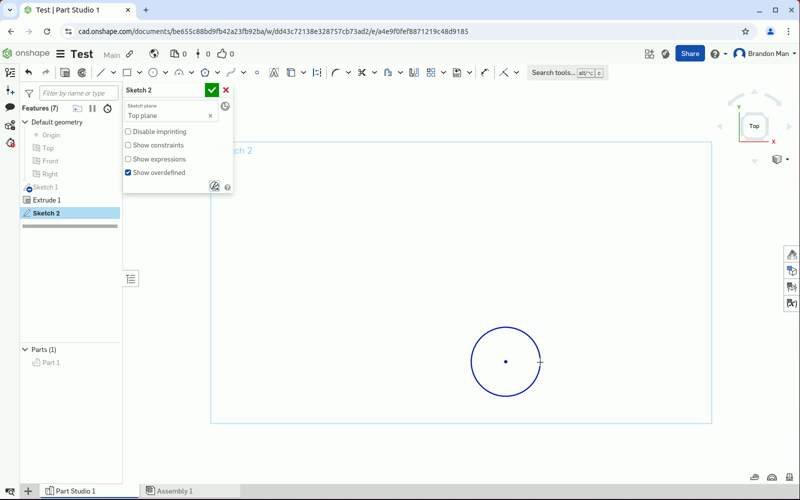
key_down(shift)
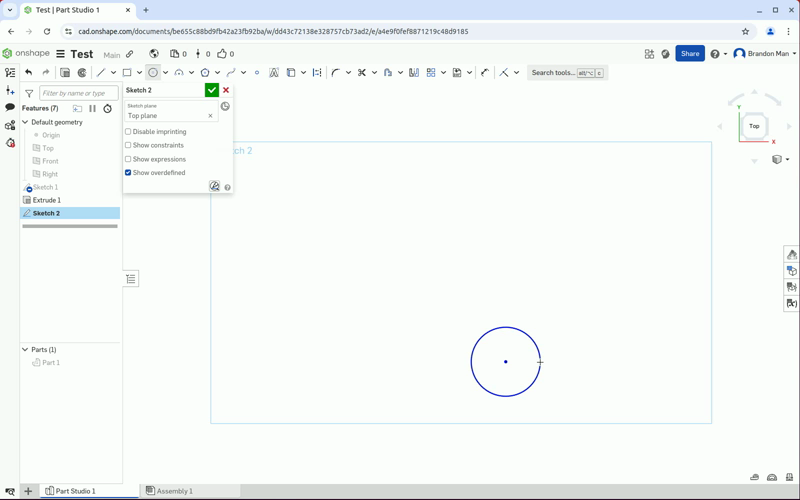
mouse_move(505, 361)
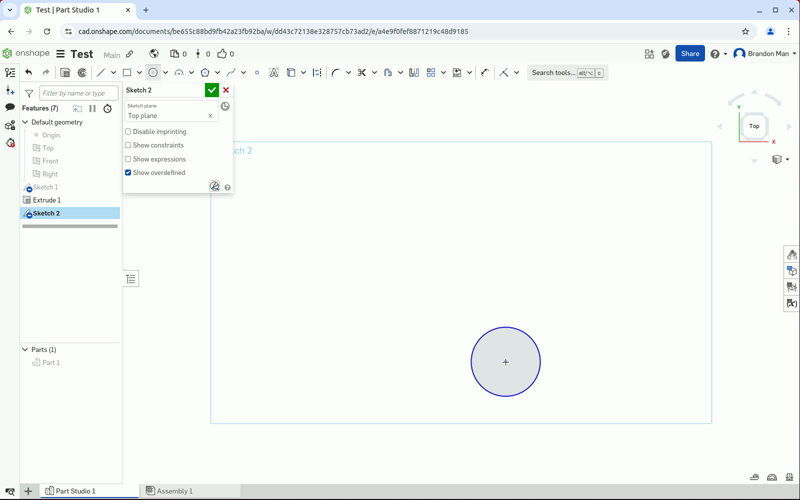
click(505, 361)
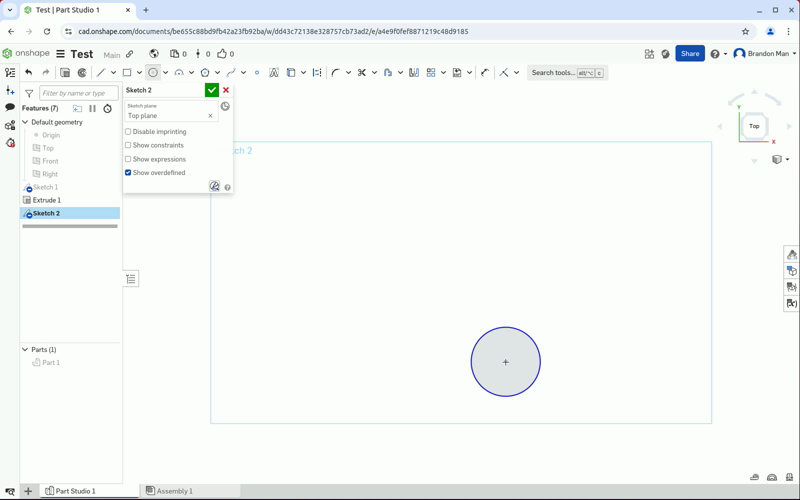
key_up(shift)
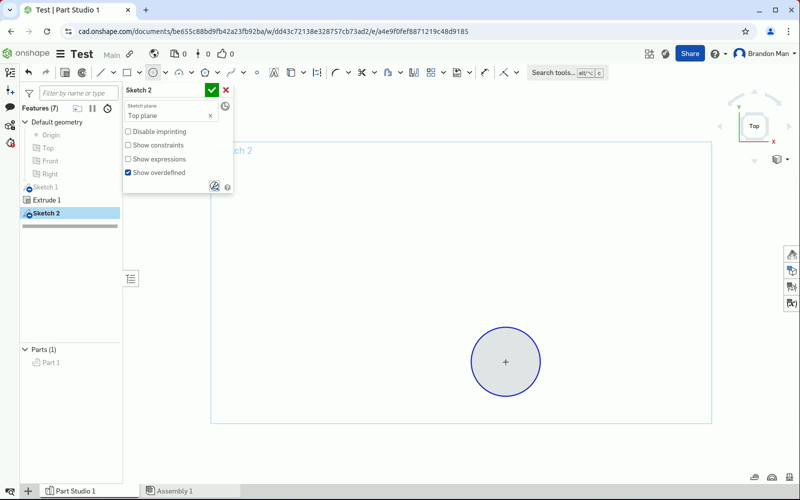
mouse_move(531, 361)
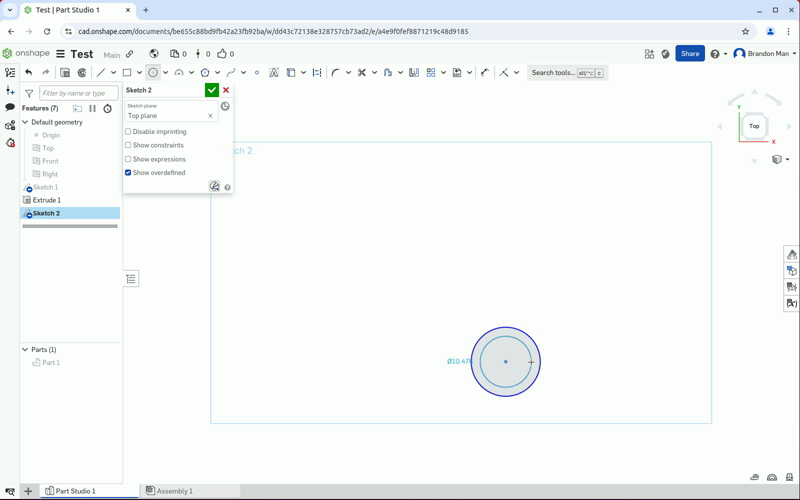
click(531, 361)
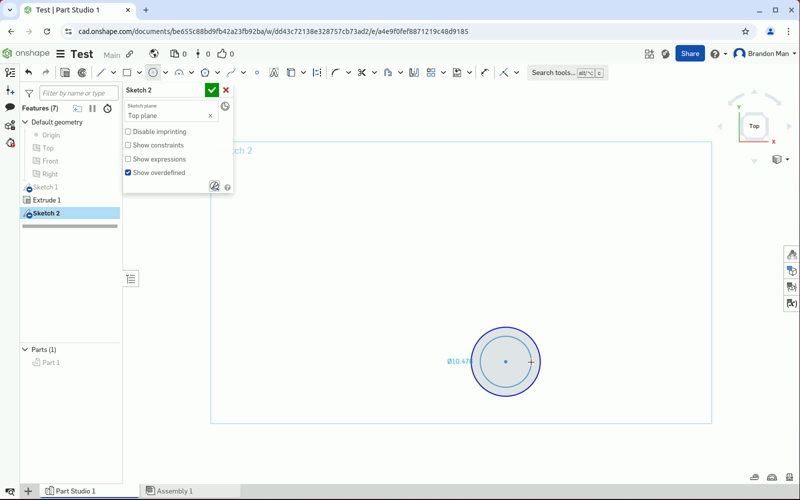
key(esc)
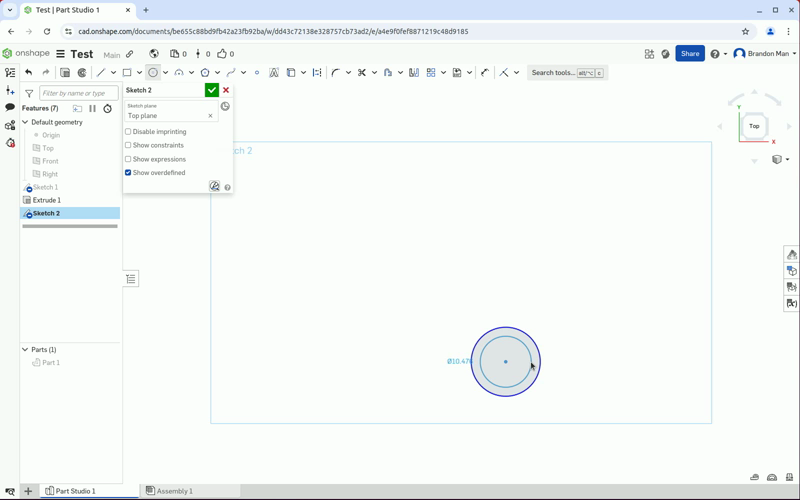
mouse_move(537, 371)
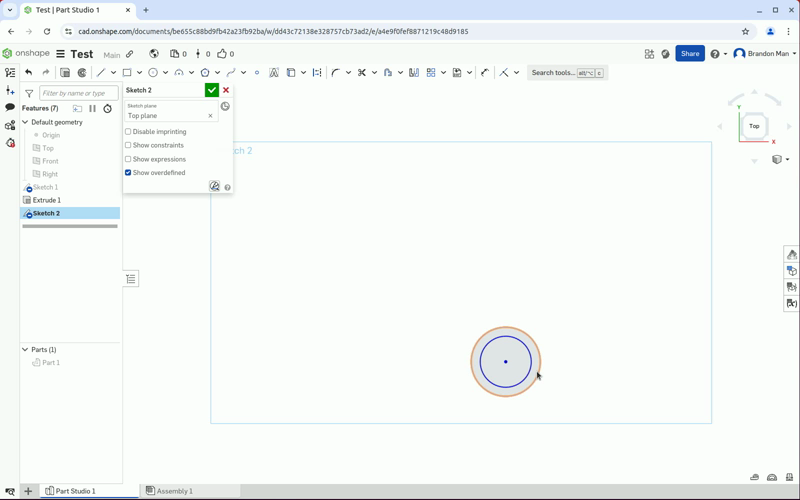
scroll(6)
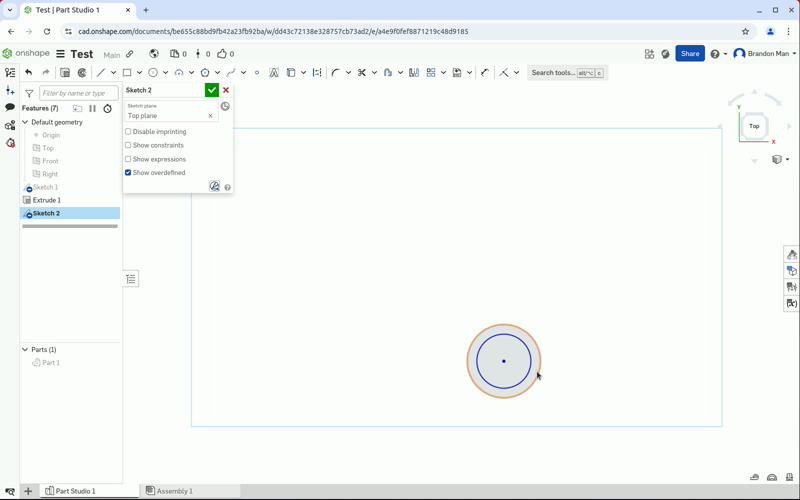
scroll(6)
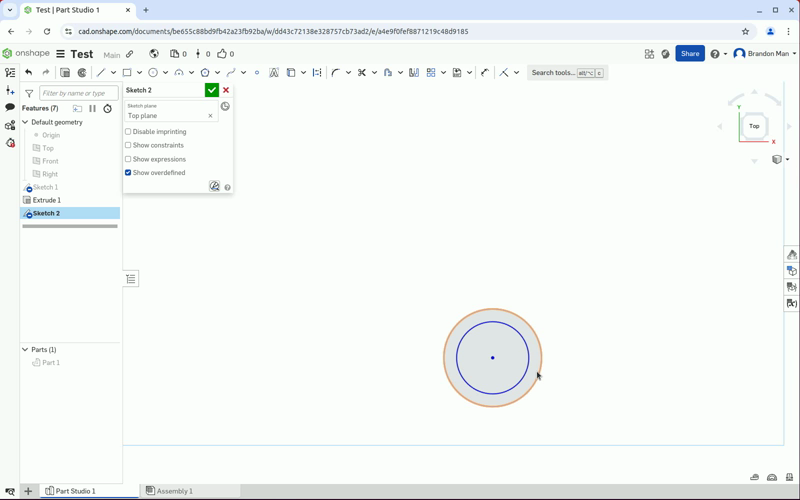
scroll(6)
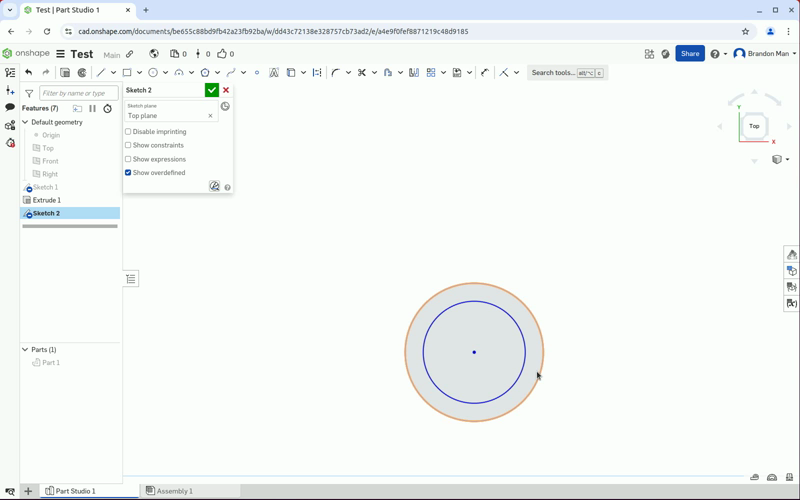
scroll(6)
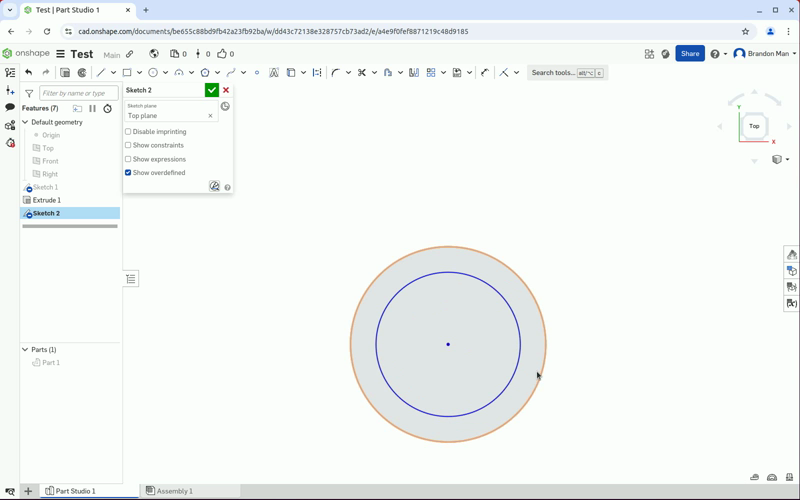
scroll(6)
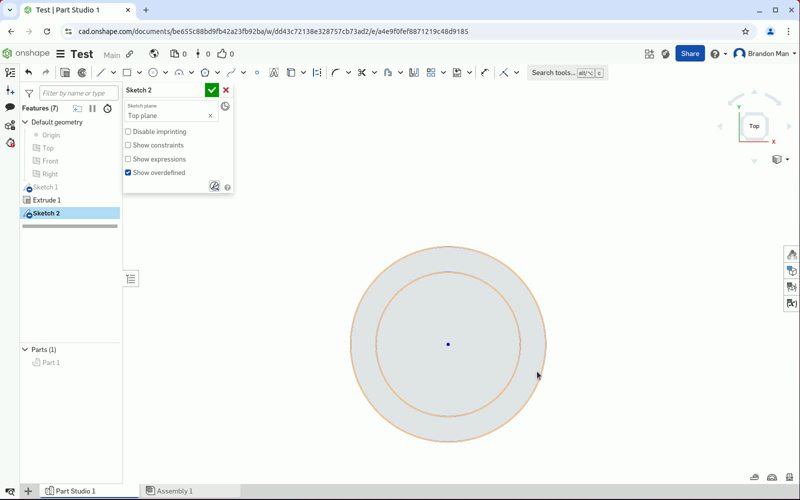
scroll(6)
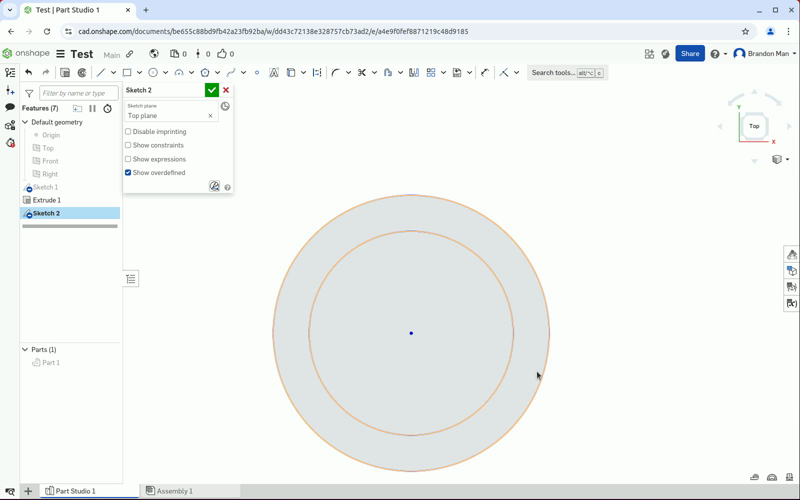
scroll(6)
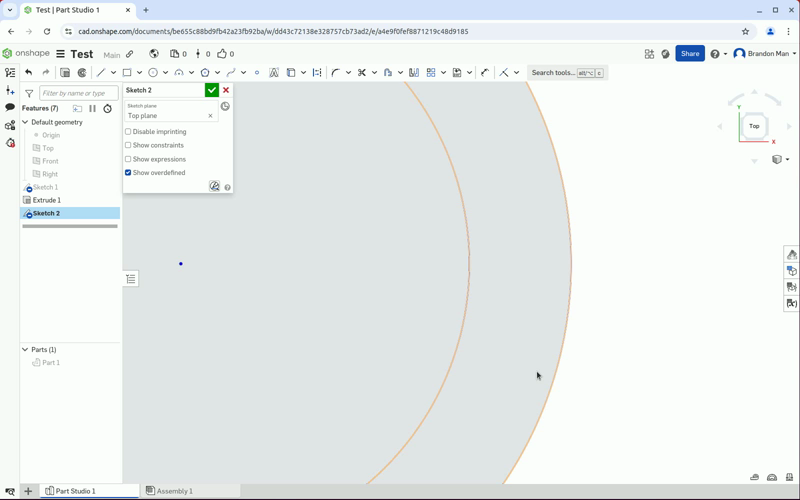
click(537, 371)
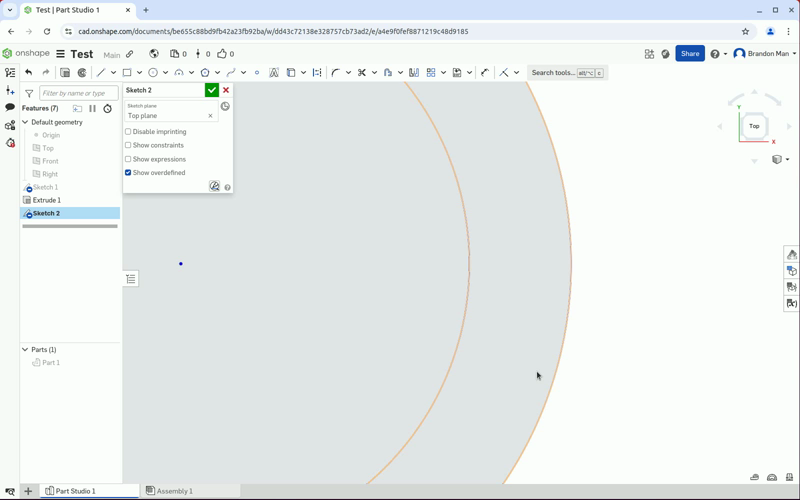
scroll(-6)
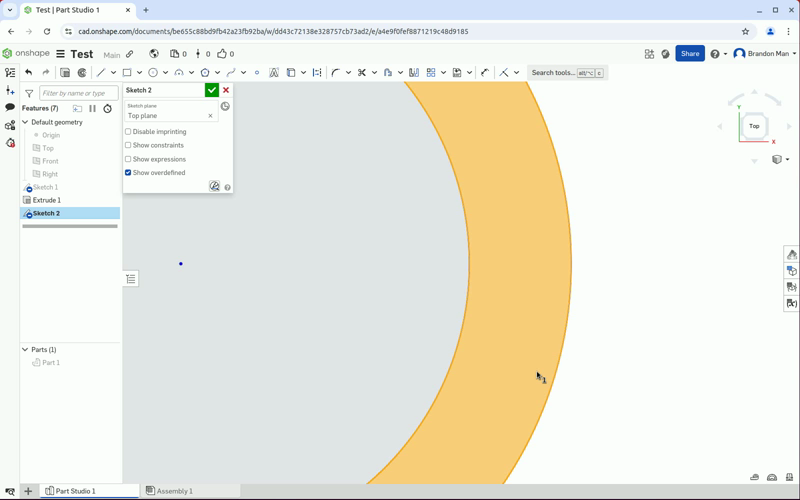
scroll(-6)
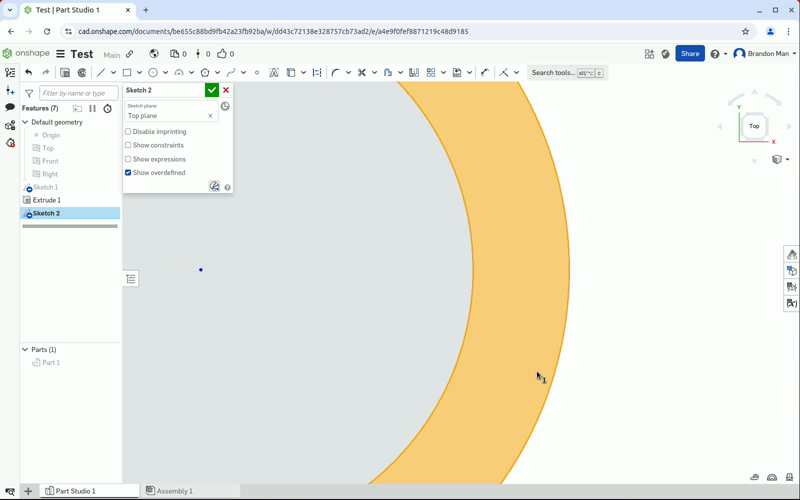
scroll(-6)
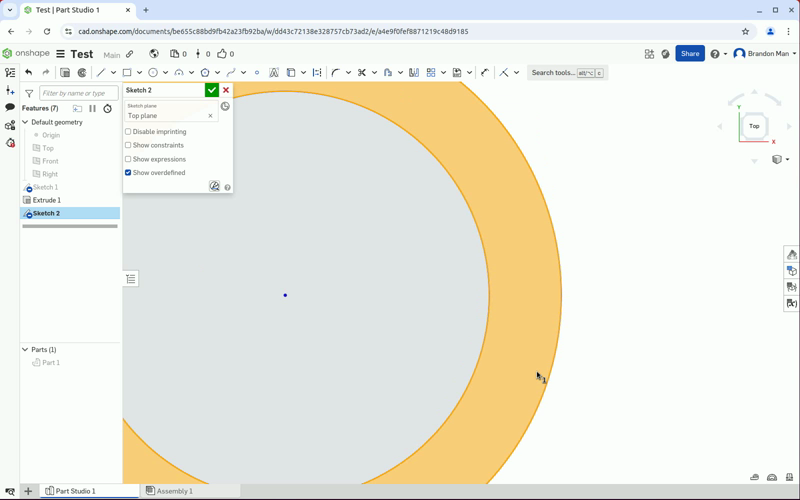
scroll(-6)
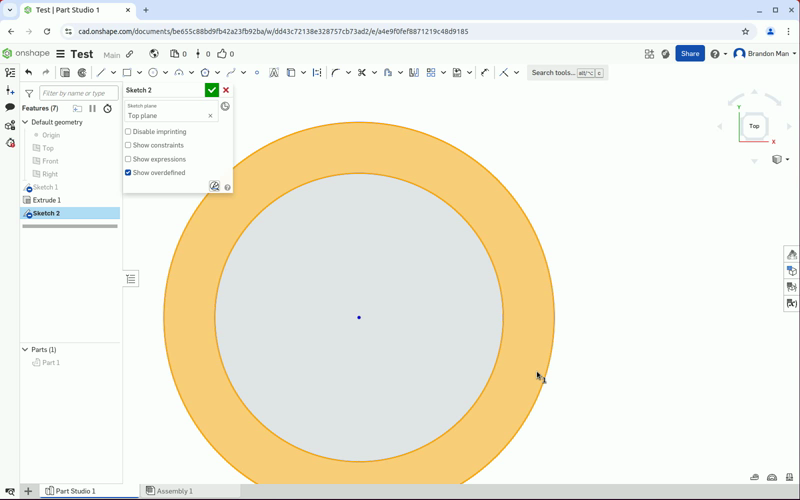
scroll(-6)
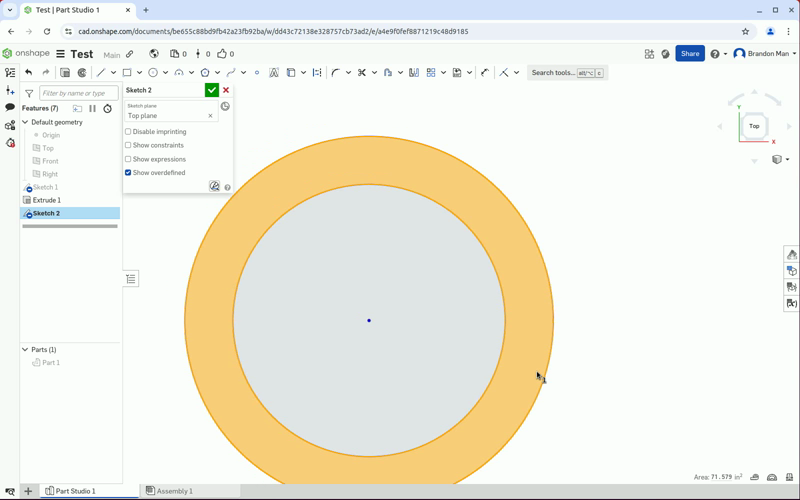
scroll(-6)
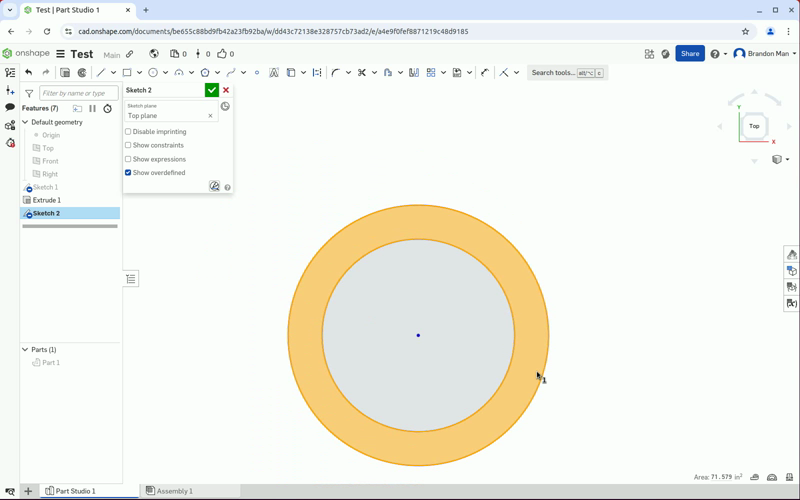
scroll(-6)
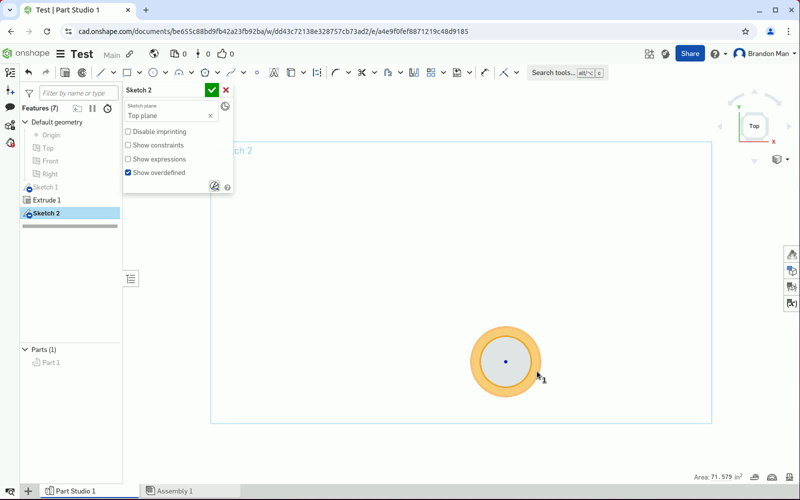
mouse_move(73, 352)
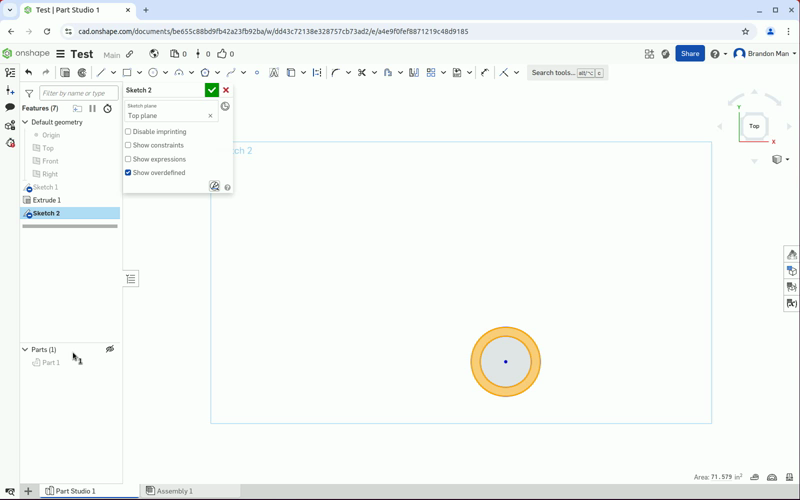
key(shift+y)
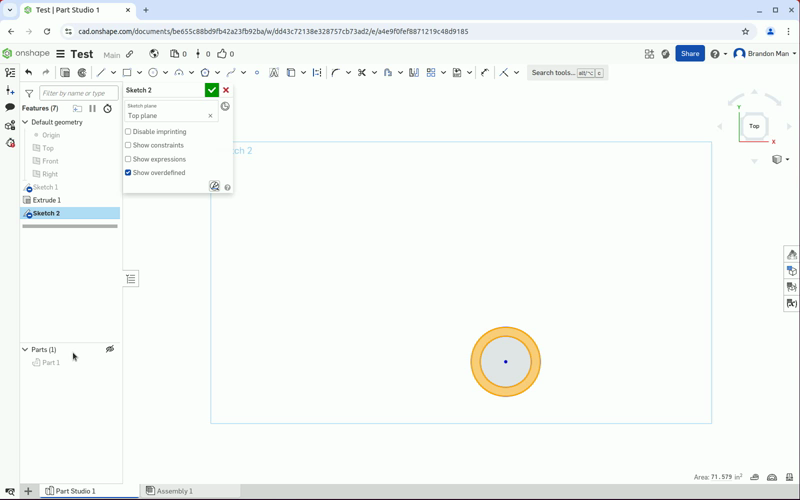
key(shift+e)
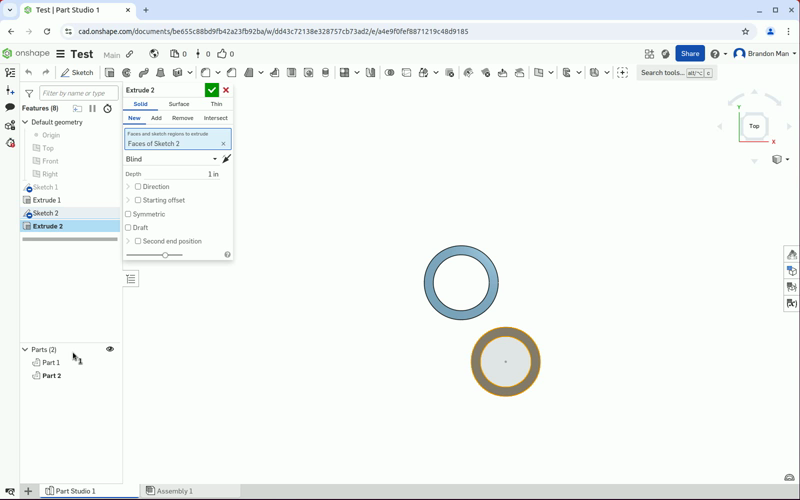
mouse_move(143, 106)
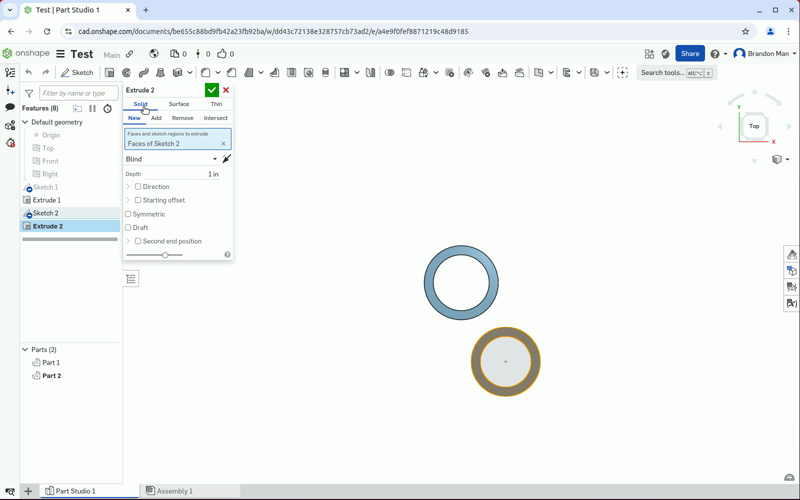
click(143, 106)
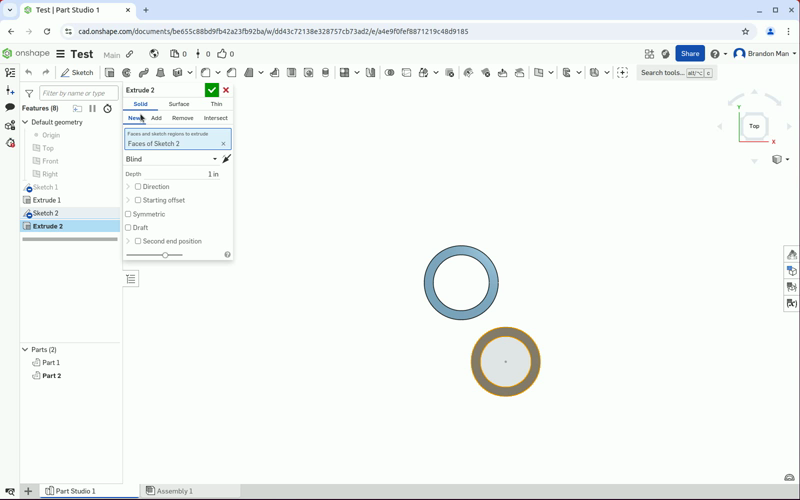
mouse_move(137, 120)
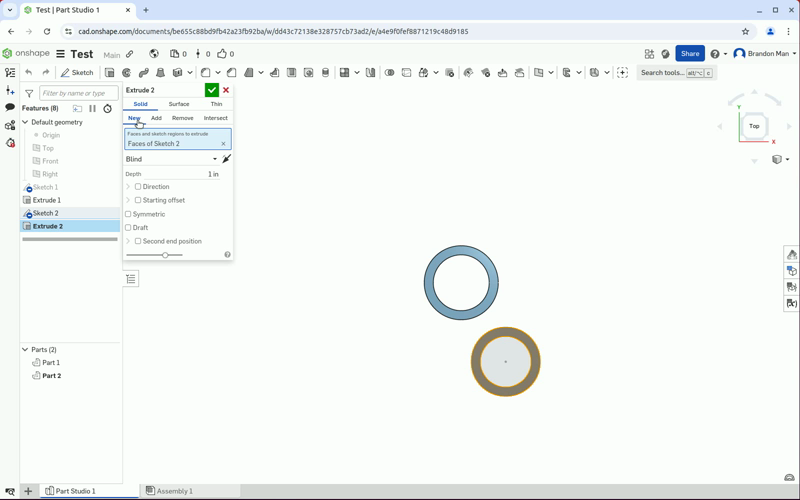
click(137, 120)
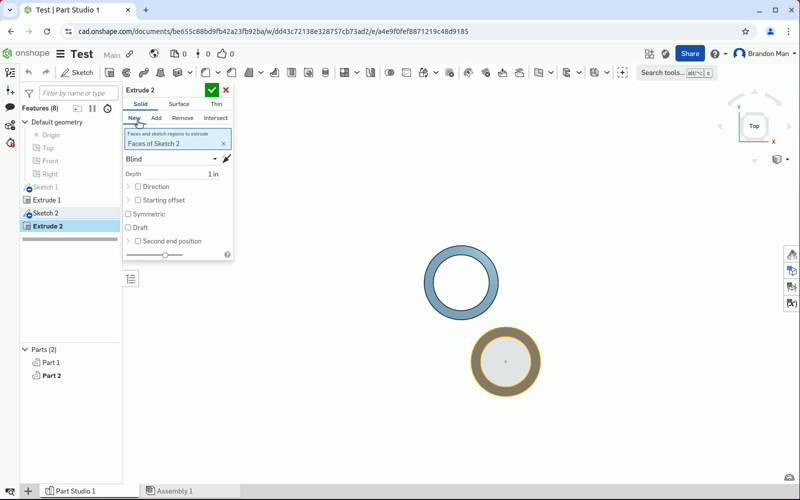
key(tab, 4)
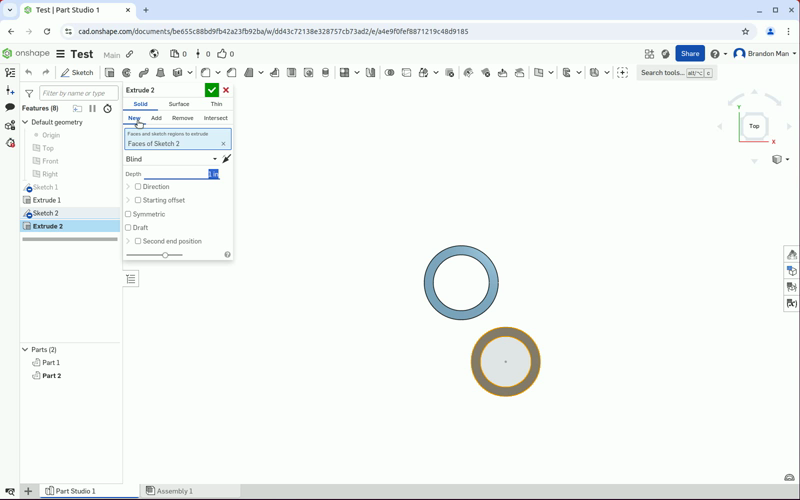
text(0.963)
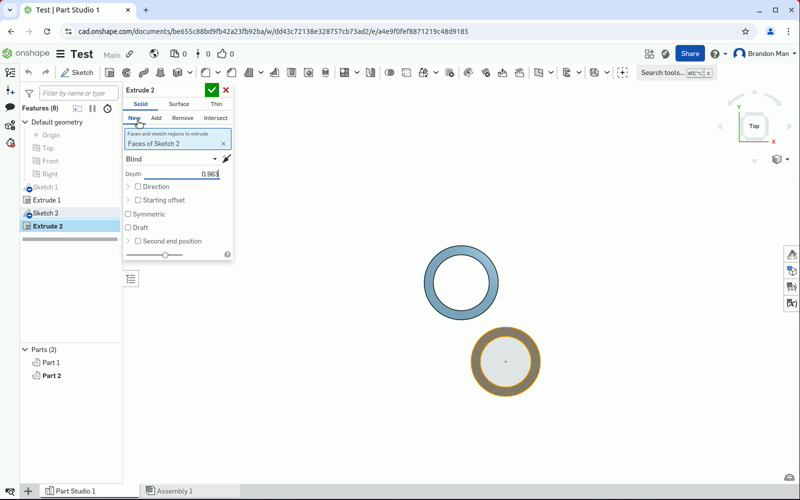
key(enter)
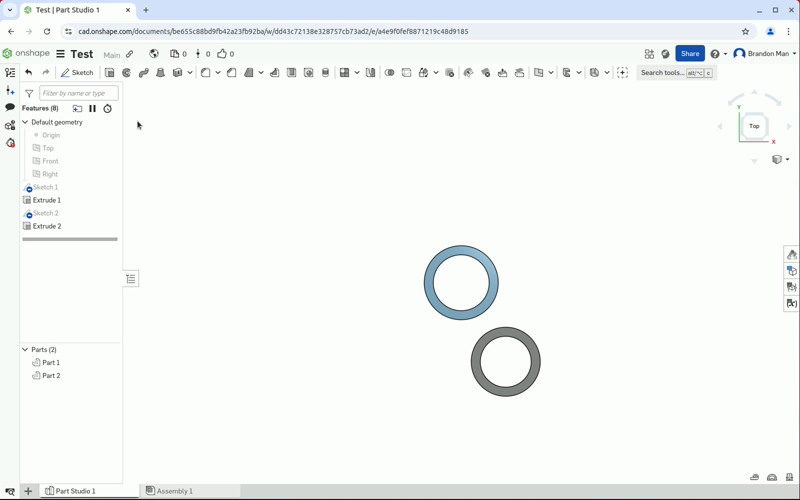
key(shift+h)
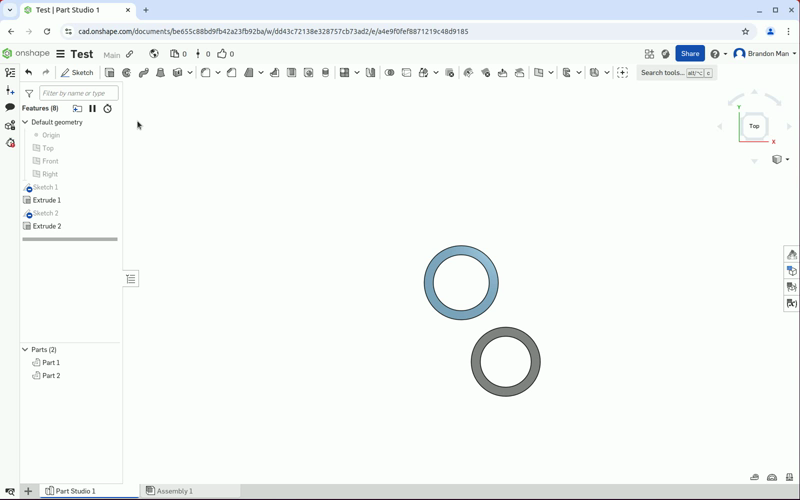
key(shift+h)
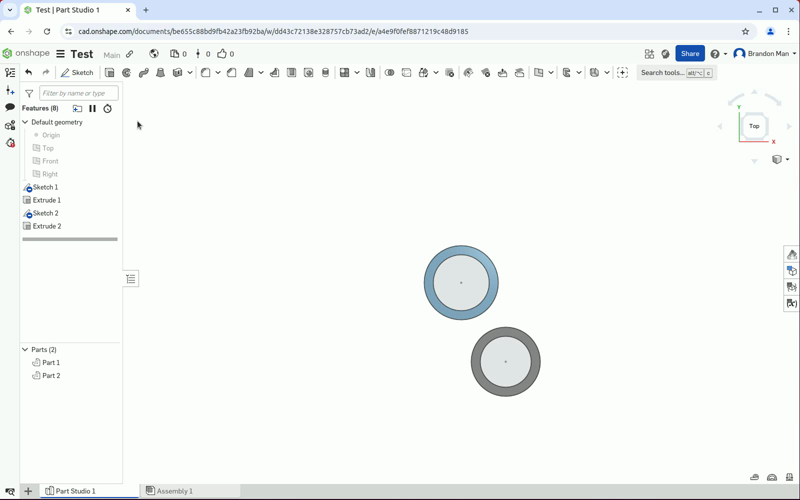
key(shift+7)
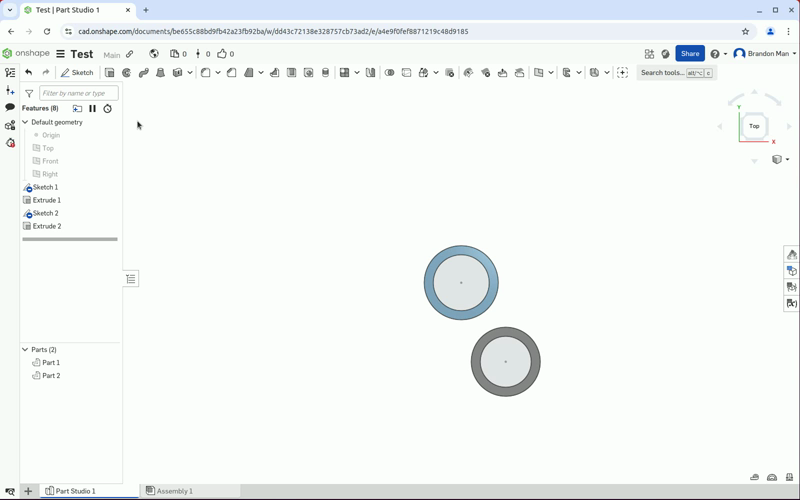
key(up, 3)
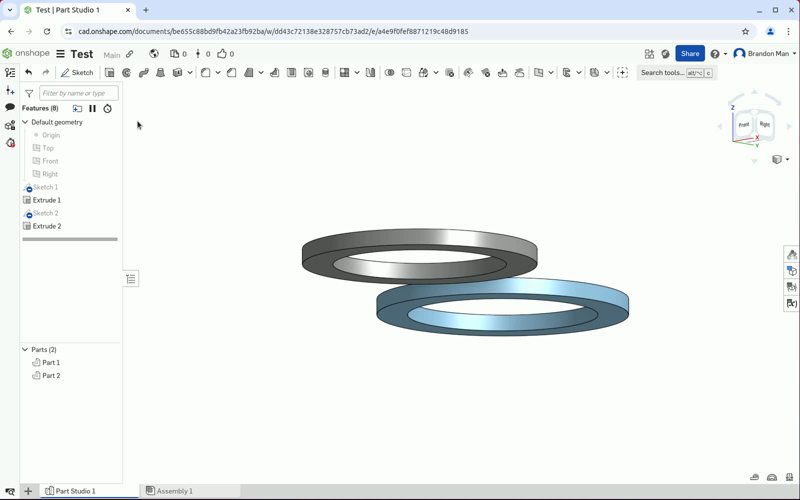
key(left, 3)
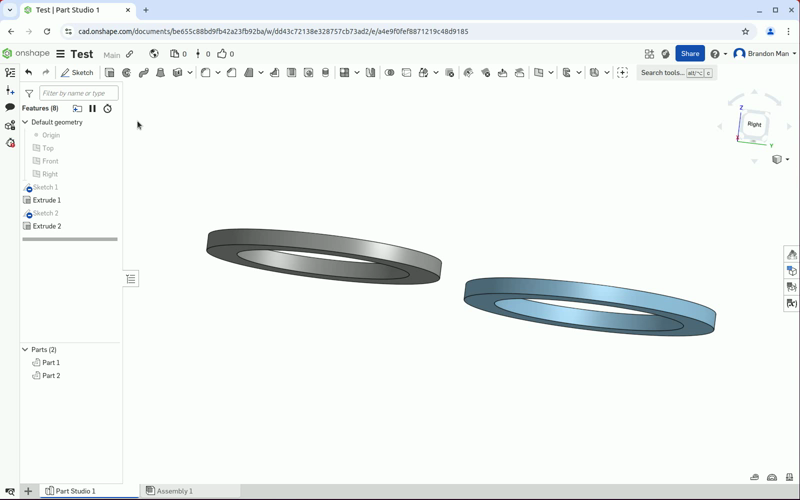
key(right, 3)
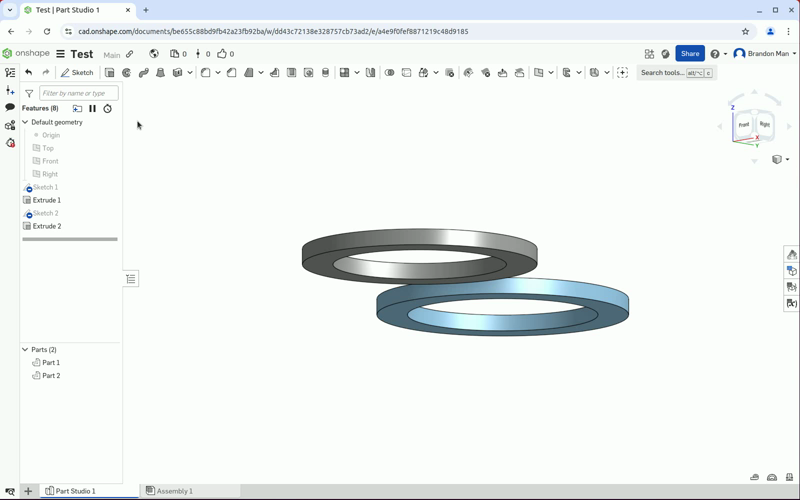
key(down, 3)
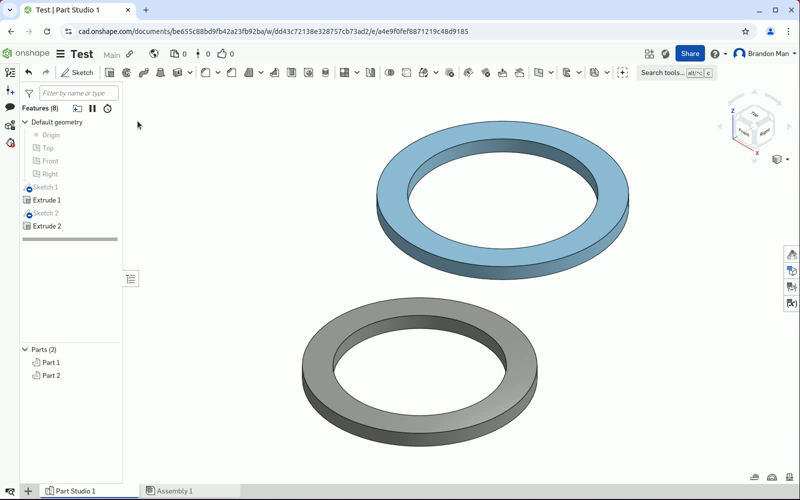
mouse_move(73, 189)
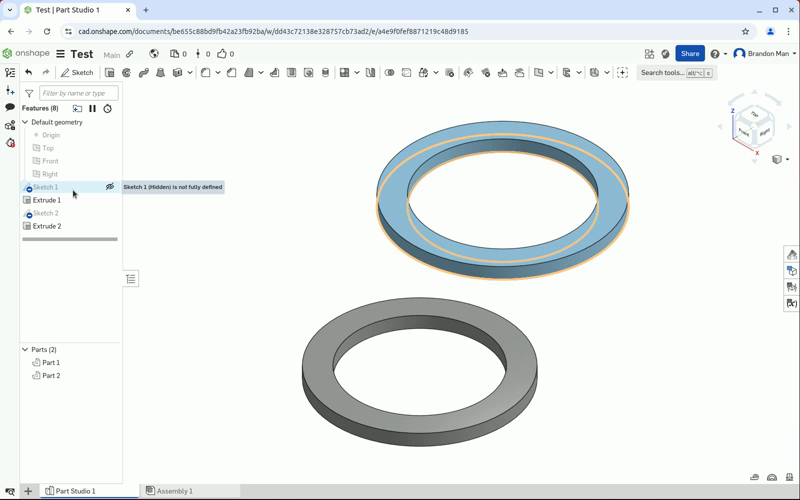
click(73, 189)